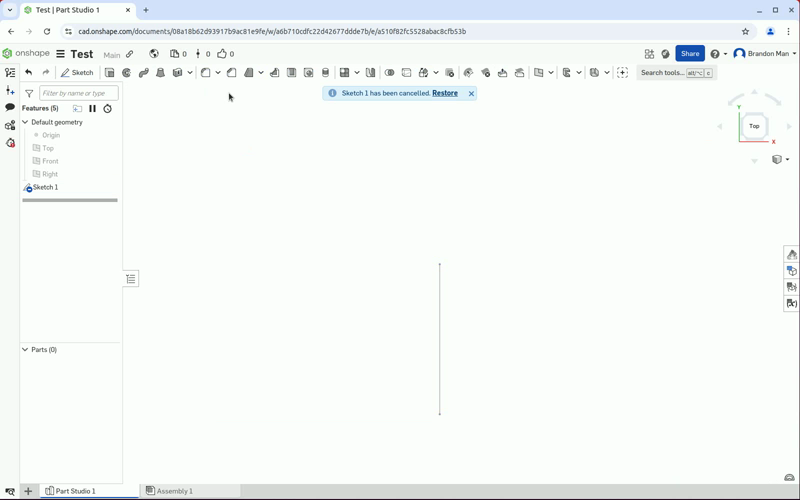
key(shift+h)
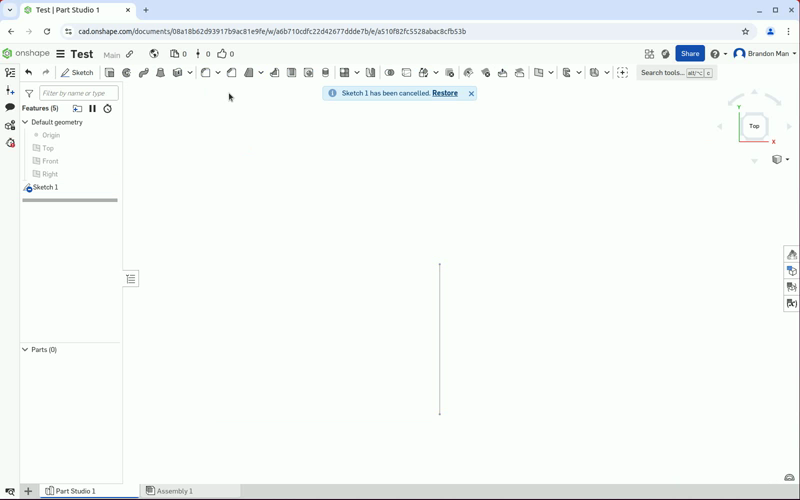
key(shift+s)
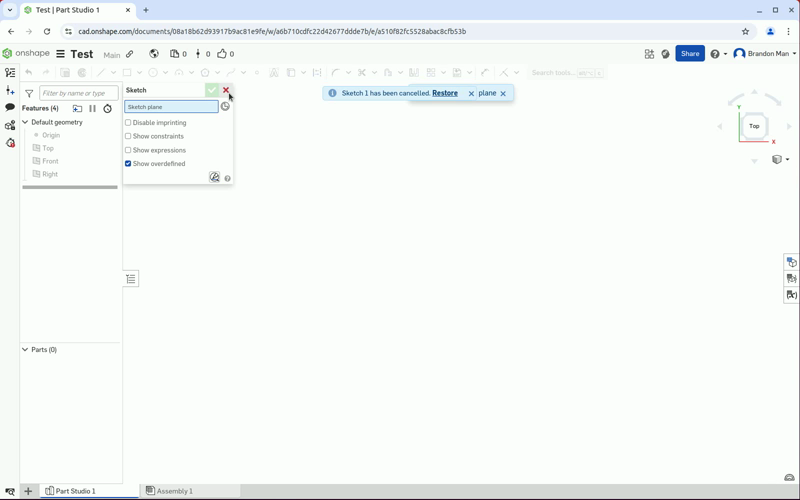
mouse_move(73, 150)
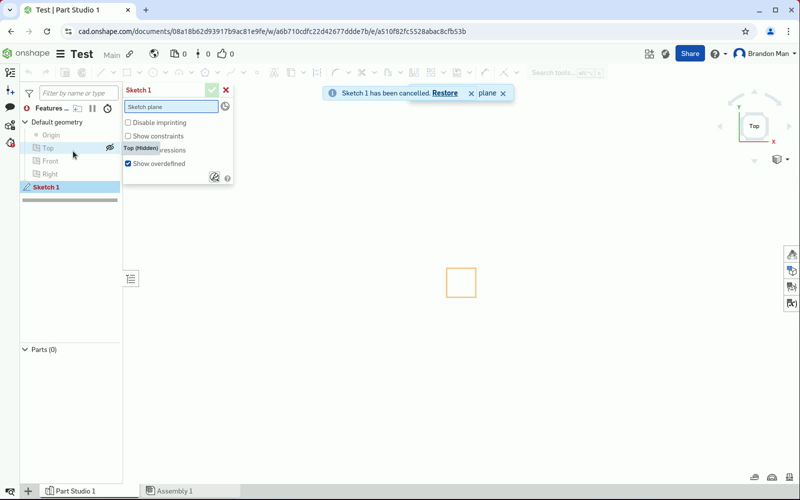
click(73, 150)
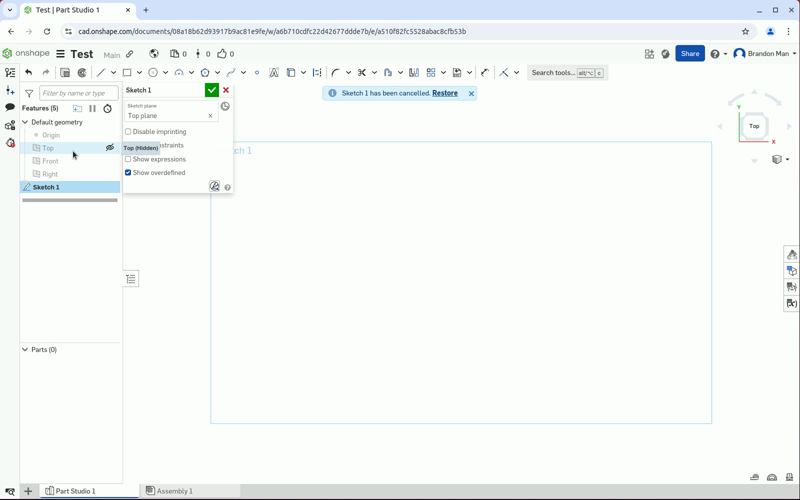
mouse_move(73, 352)
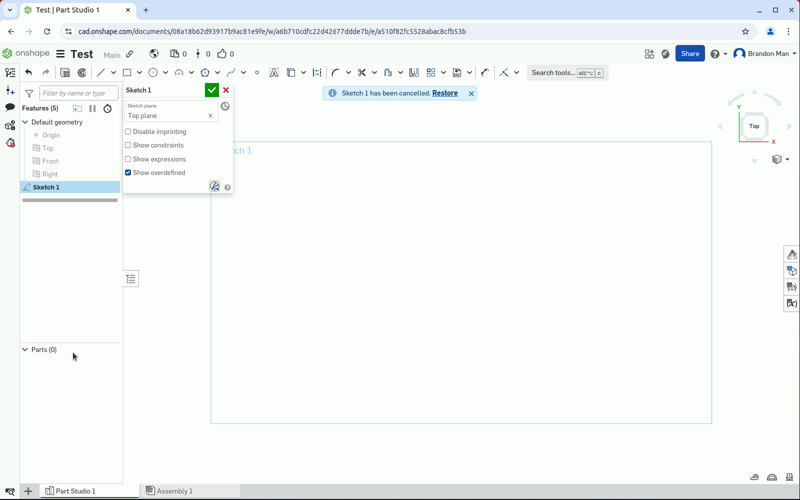
key(y)
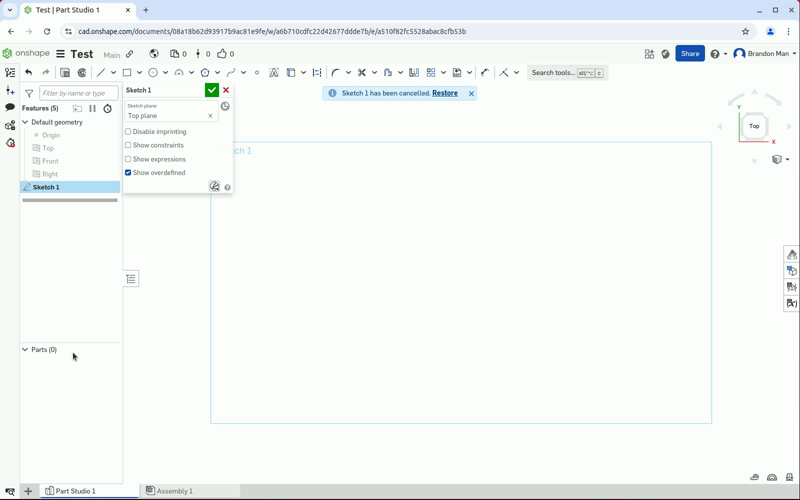
key(l)
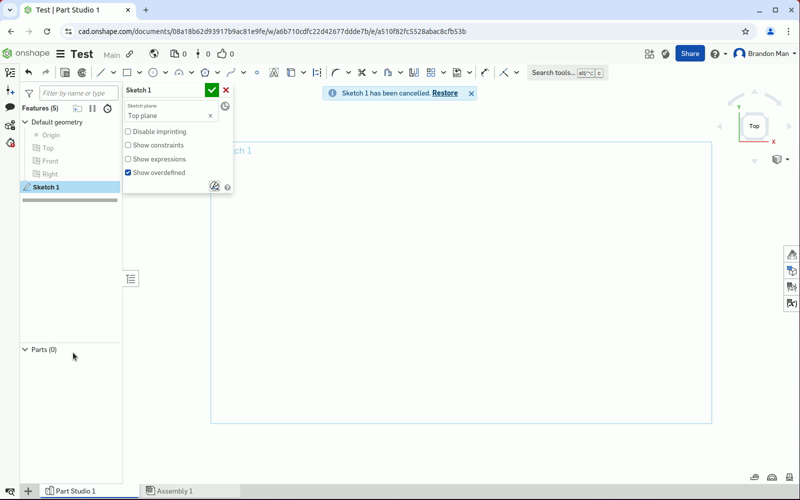
key_down(shift)
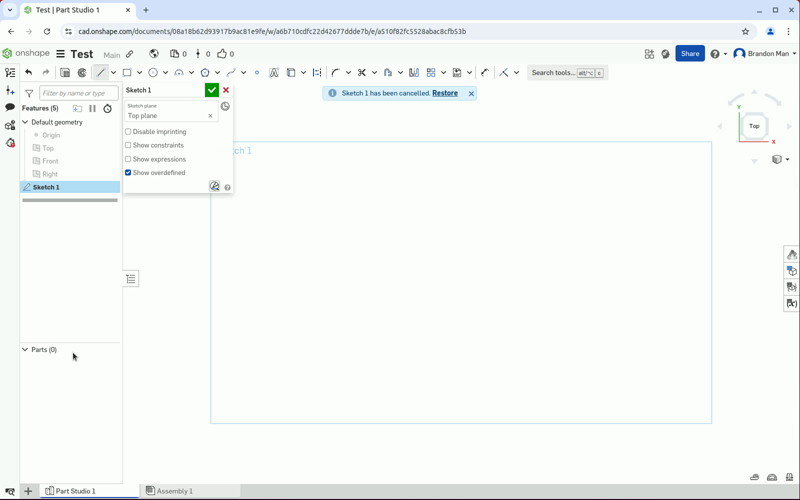
mouse_move(405, 340)
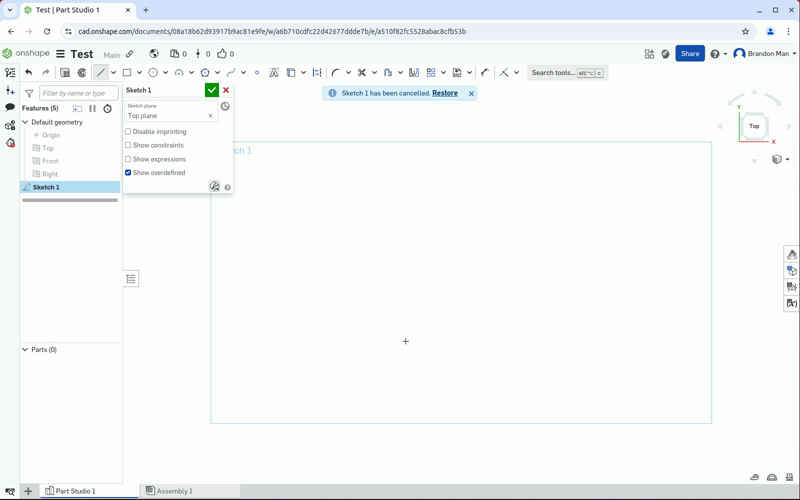
click(405, 340)
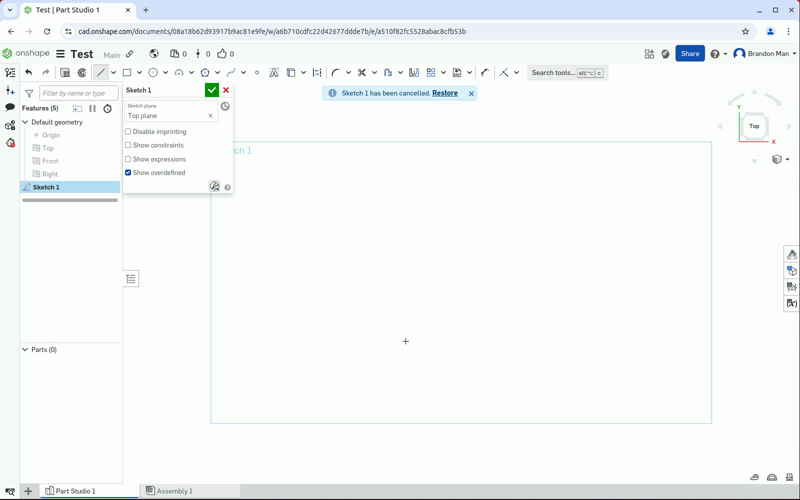
key_up(shift)
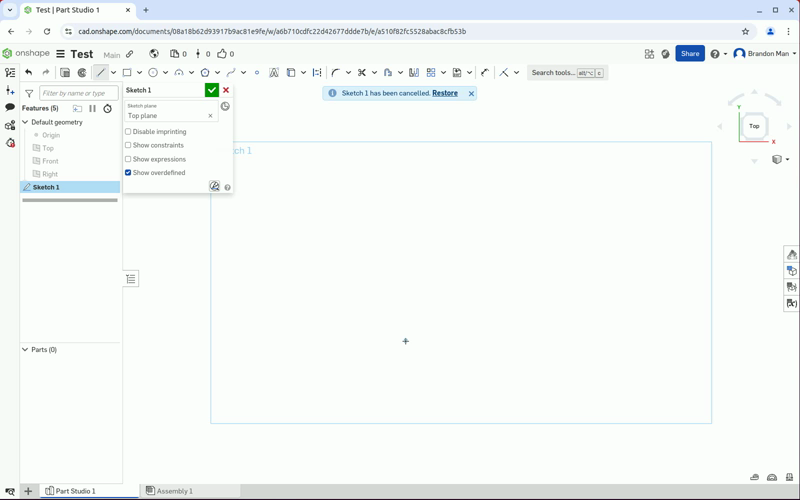
key_down(shift)
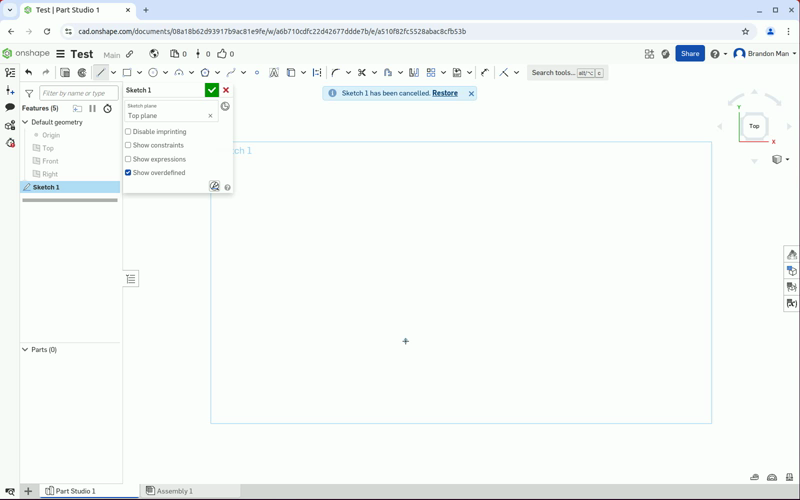
mouse_move(516, 340)
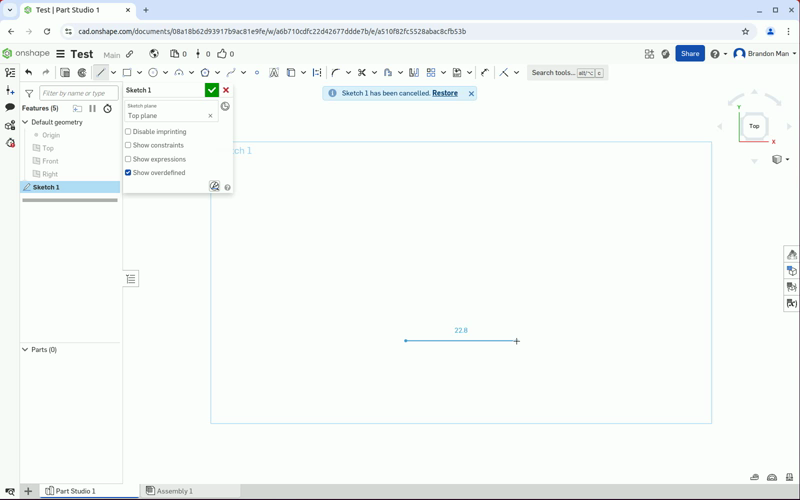
click(516, 340)
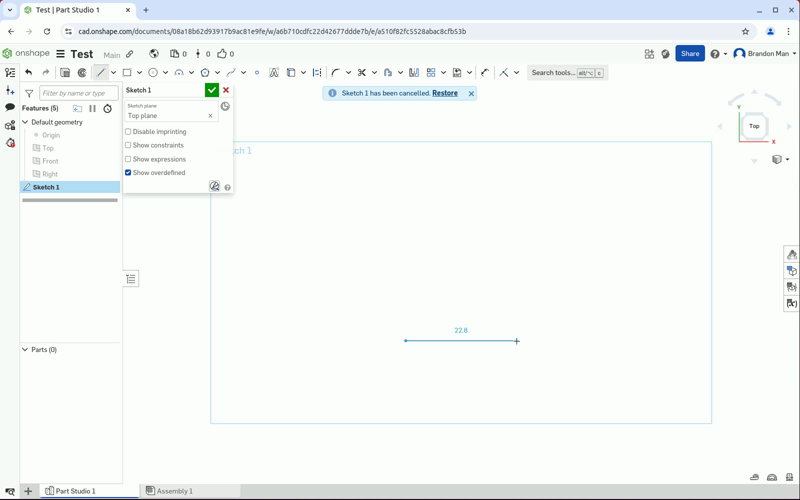
key_up(shift)
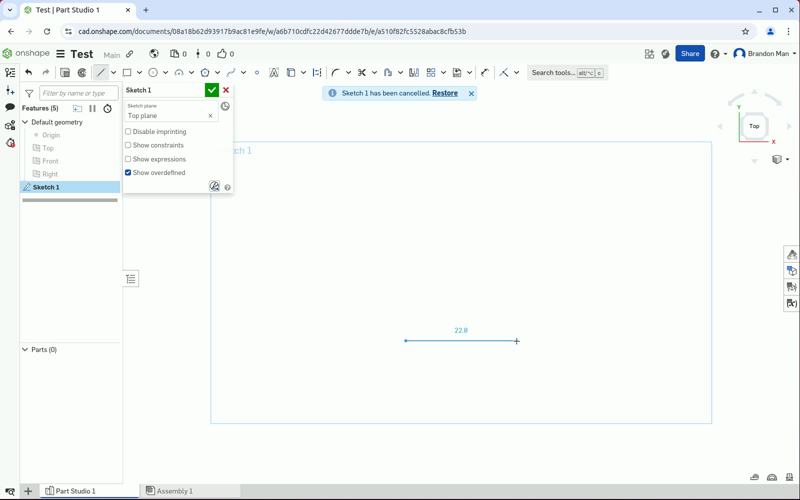
key_down(shift)
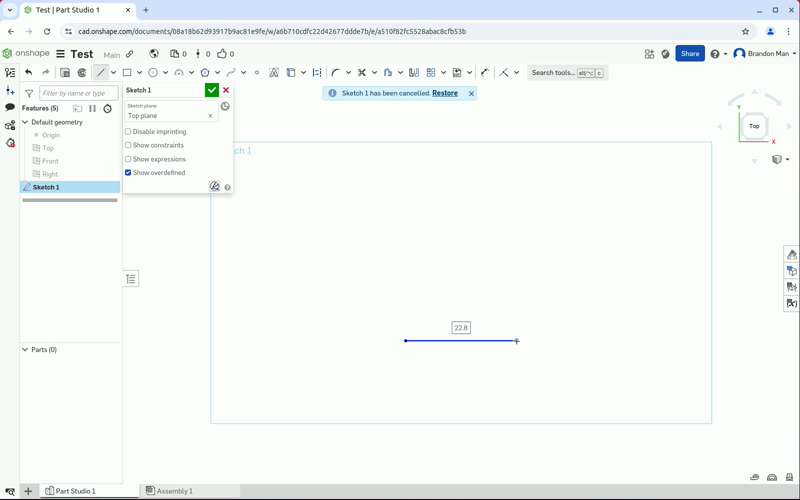
mouse_move(516, 224)
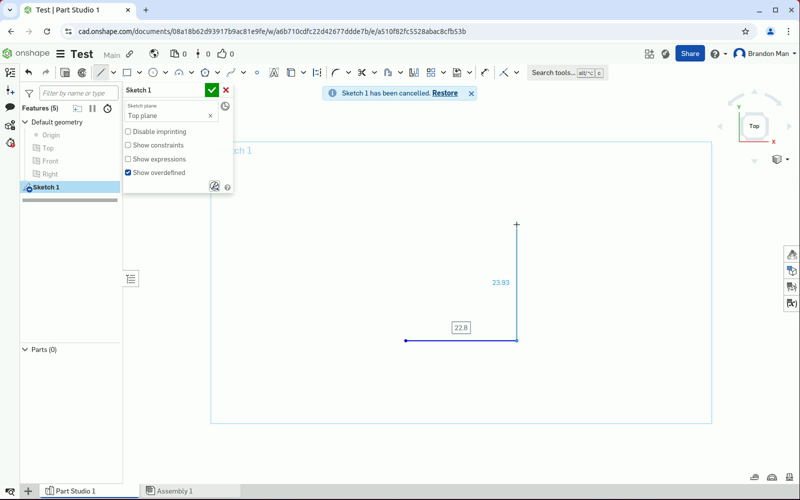
click(516, 224)
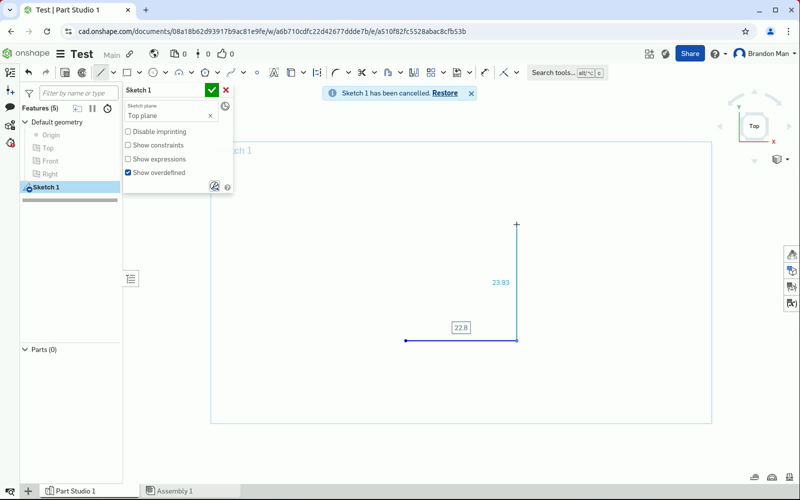
key_up(shift)
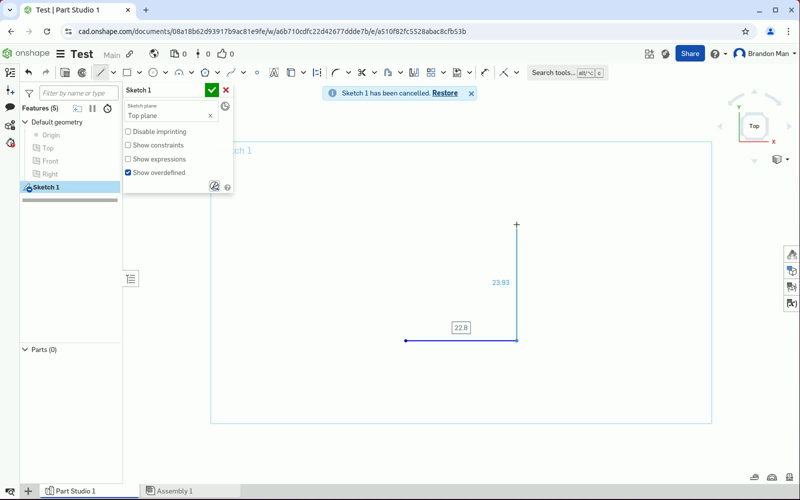
key_down(shift)
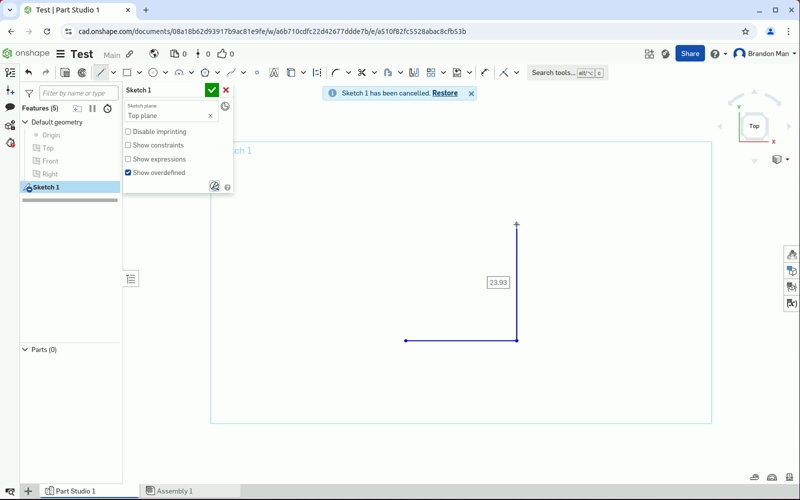
mouse_move(405, 224)
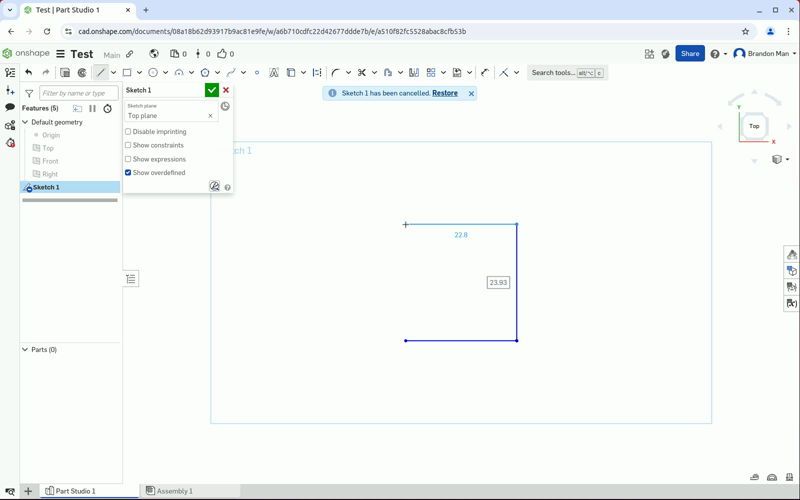
click(405, 224)
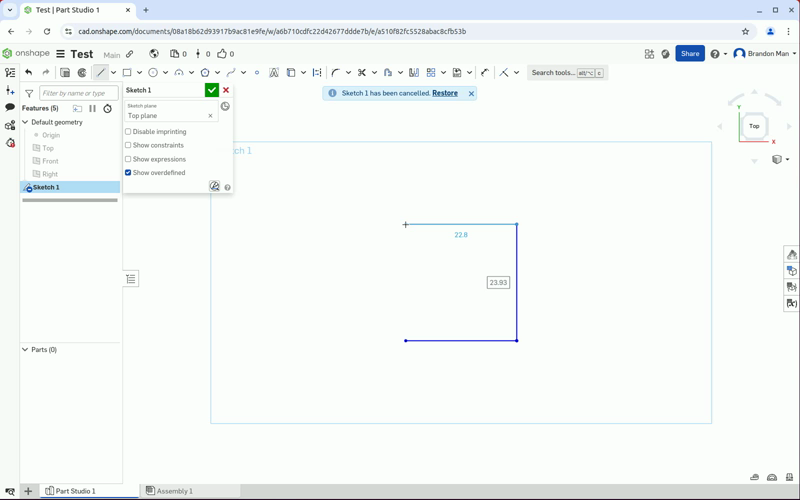
key_up(shift)
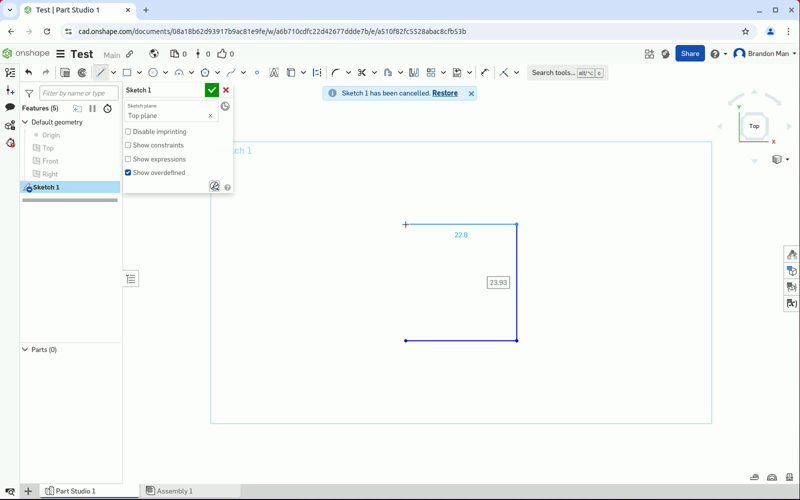
key_down(shift)
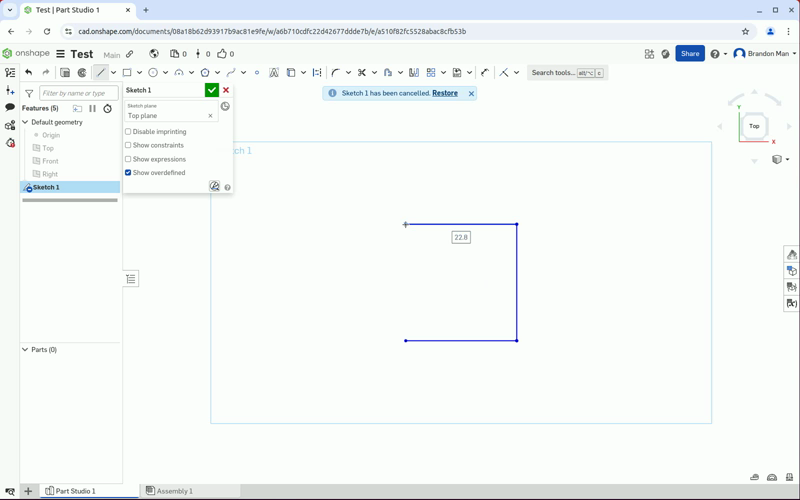
mouse_move(405, 340)
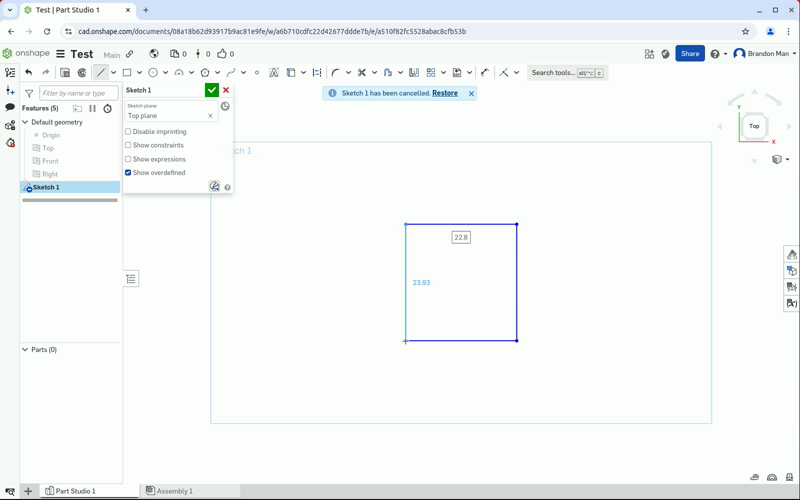
key_up(shift)
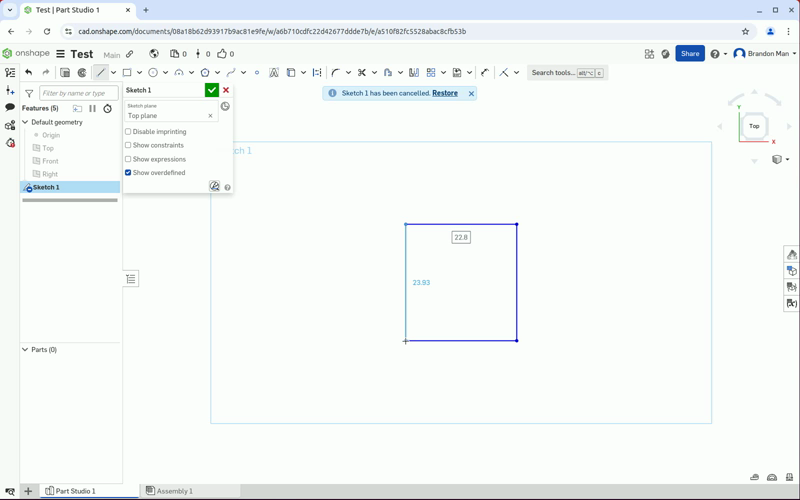
click(405, 340)
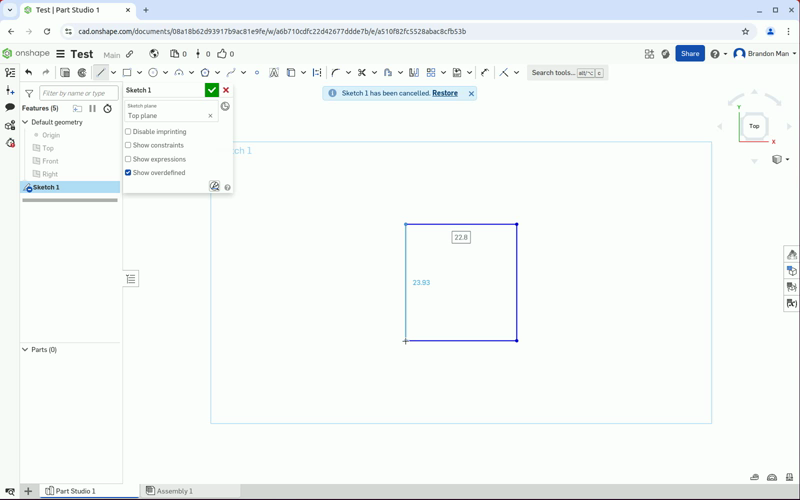
key(esc)
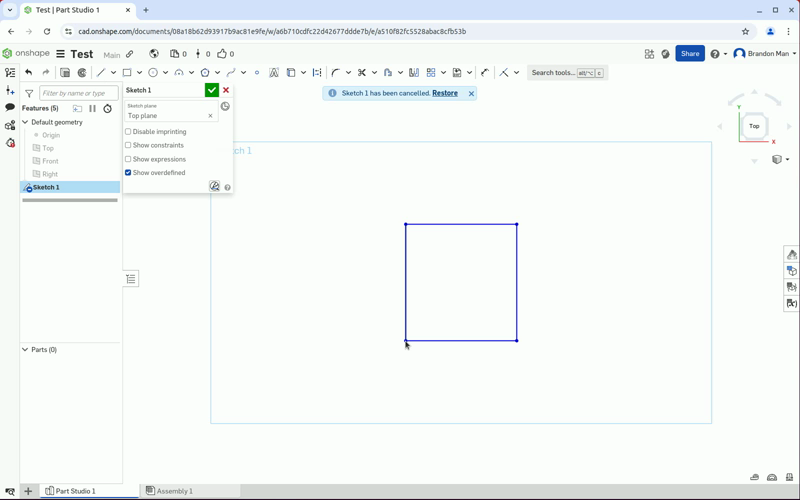
mouse_move(452, 331)
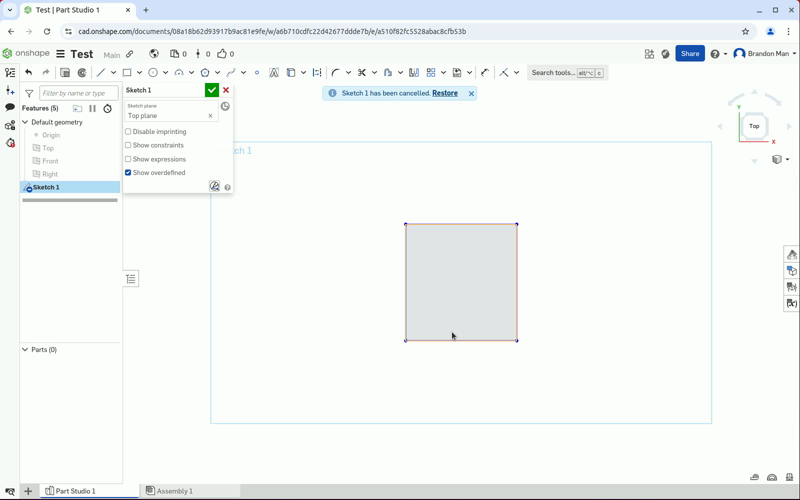
click(452, 331)
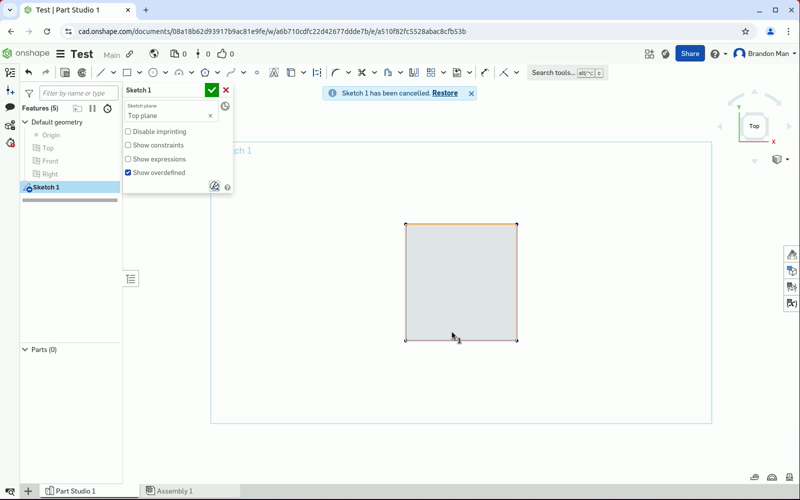
mouse_move(73, 352)
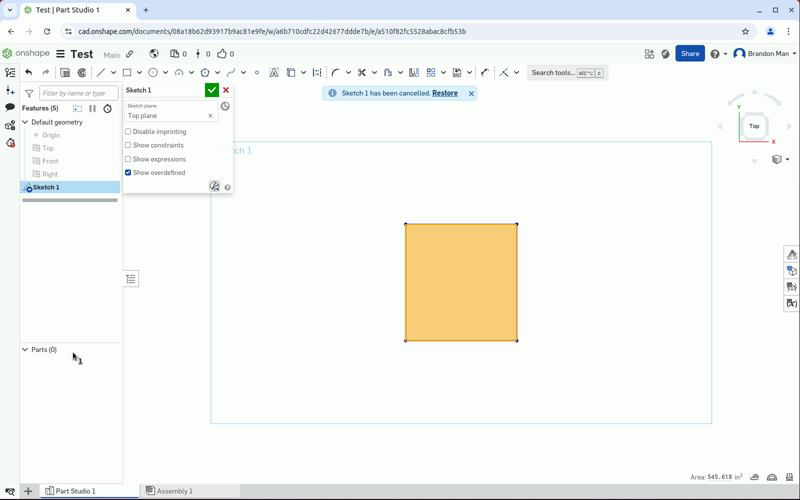
key(shift+y)
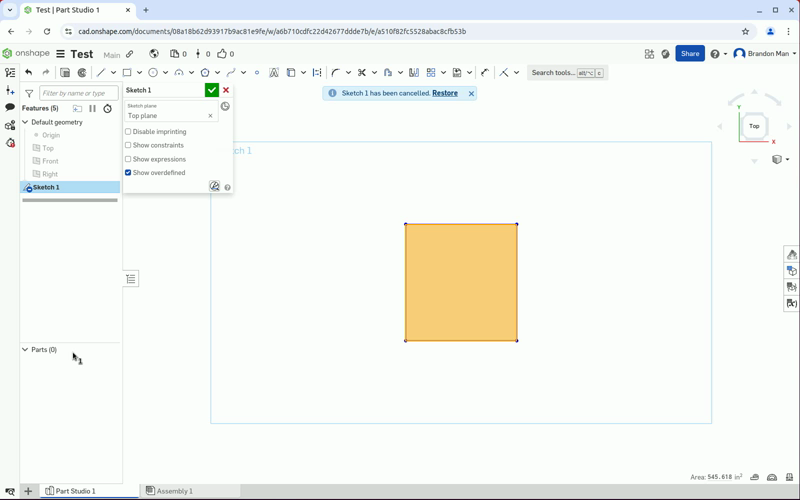
key(shift+e)
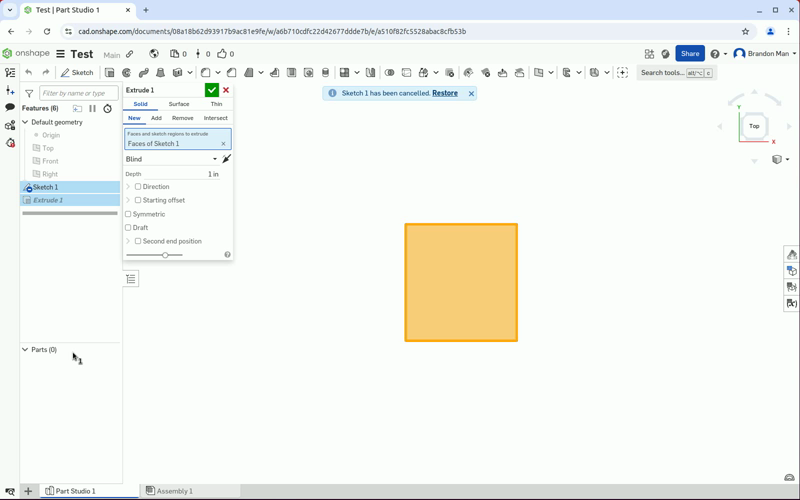
mouse_move(143, 106)
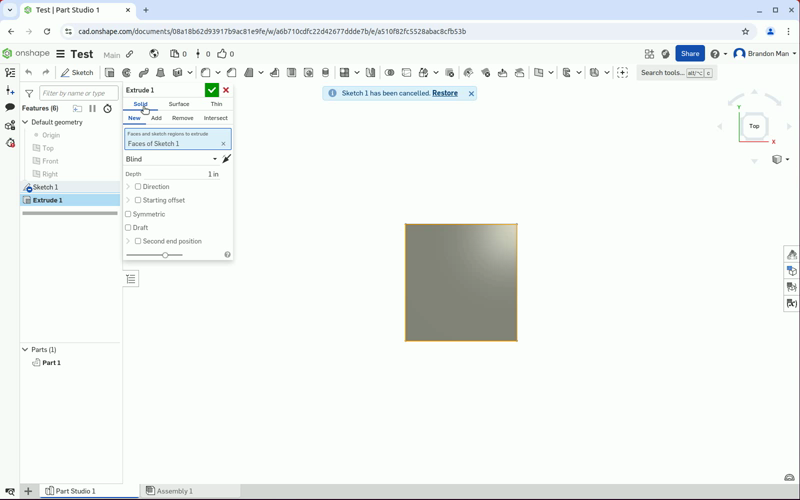
click(143, 106)
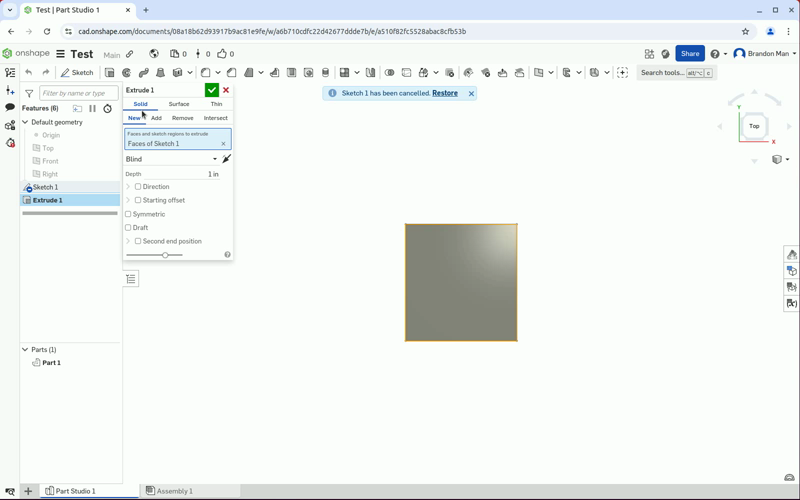
mouse_move(137, 120)
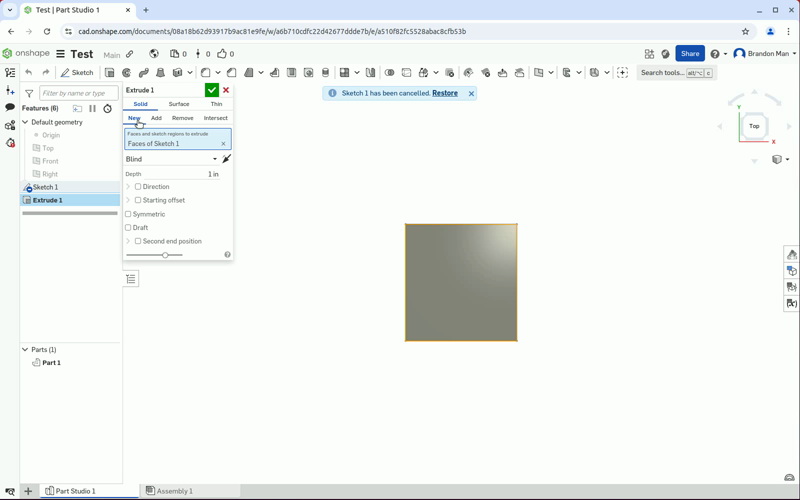
click(137, 120)
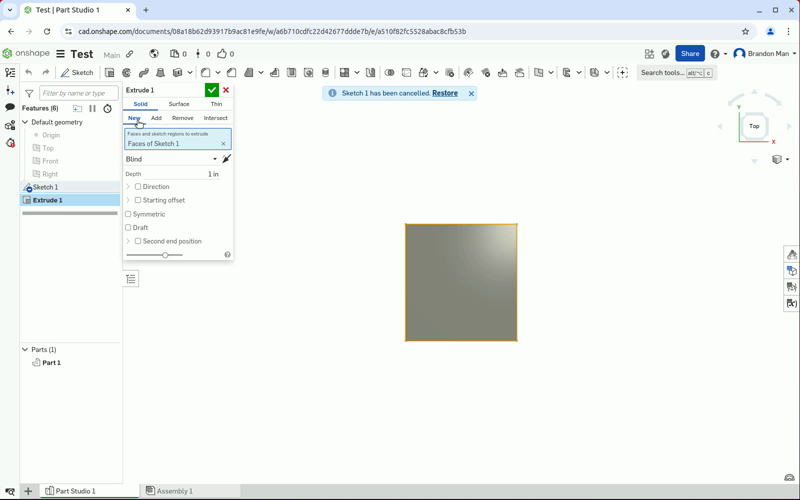
key(tab, 4)
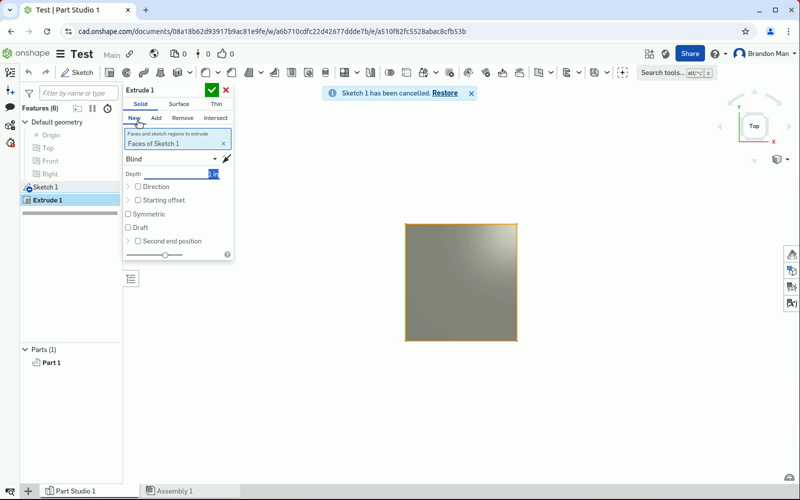
text(23.108)
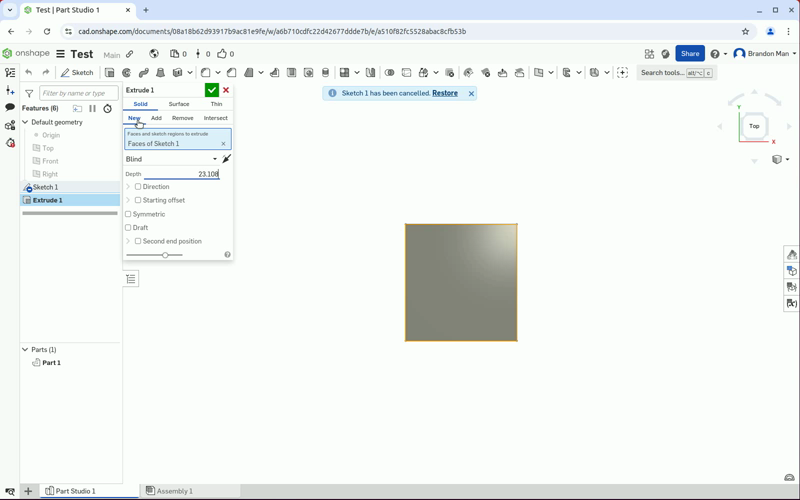
key(enter)
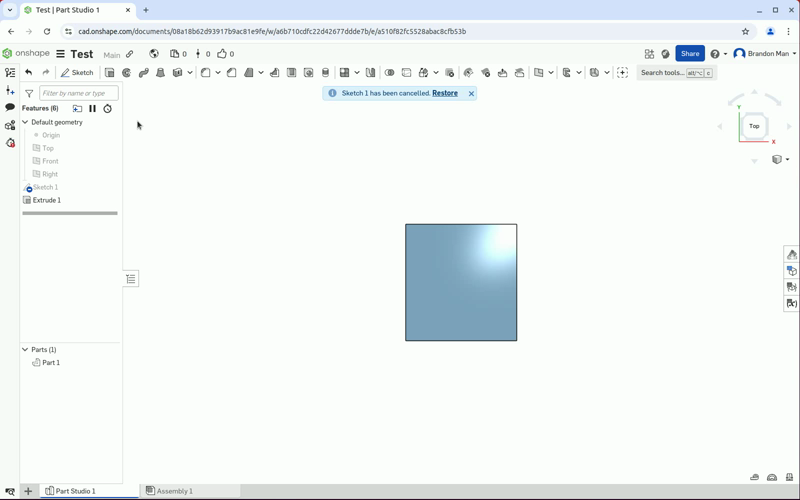
key(shift+h)
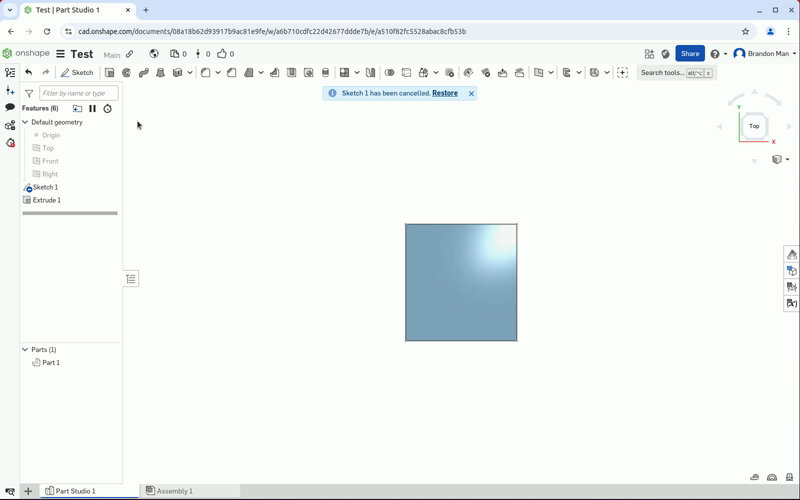
key(shift+h)
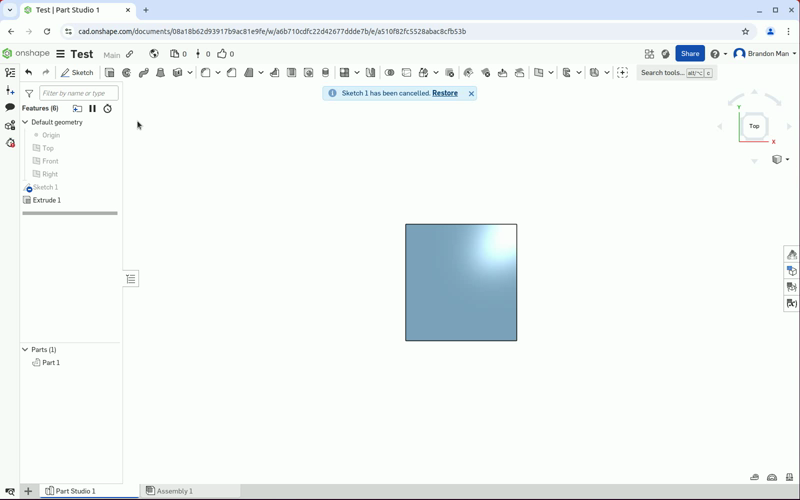
mouse_move(73, 189)
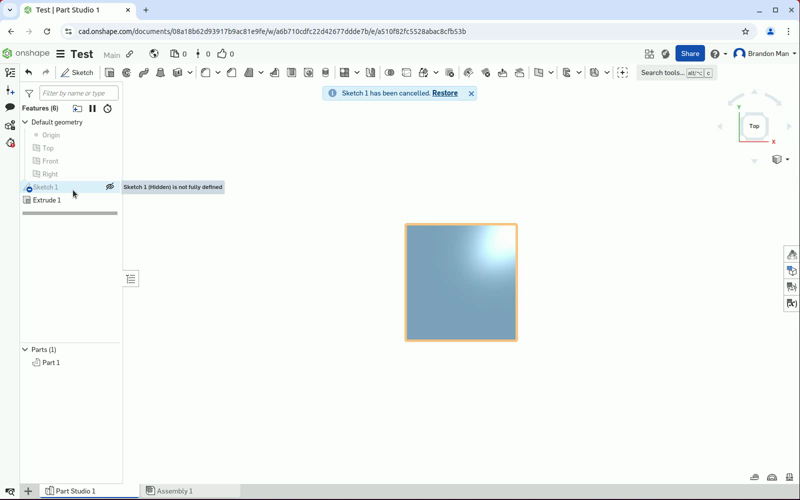
click(73, 189)
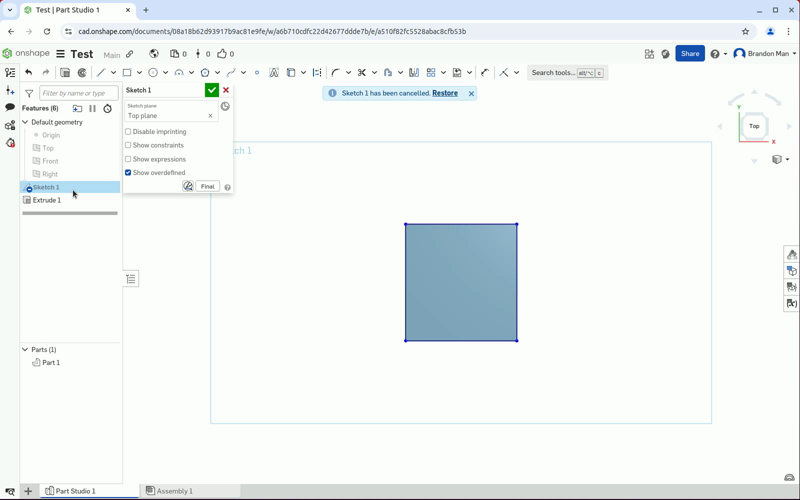
mouse_move(229, 92)
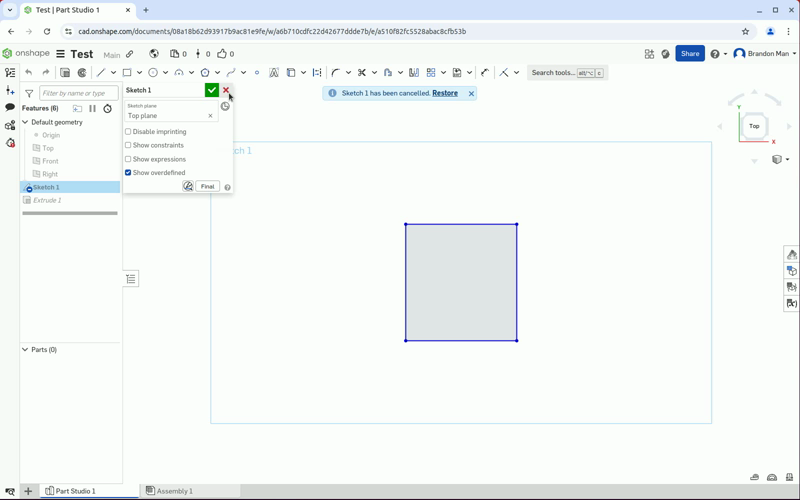
click(229, 92)
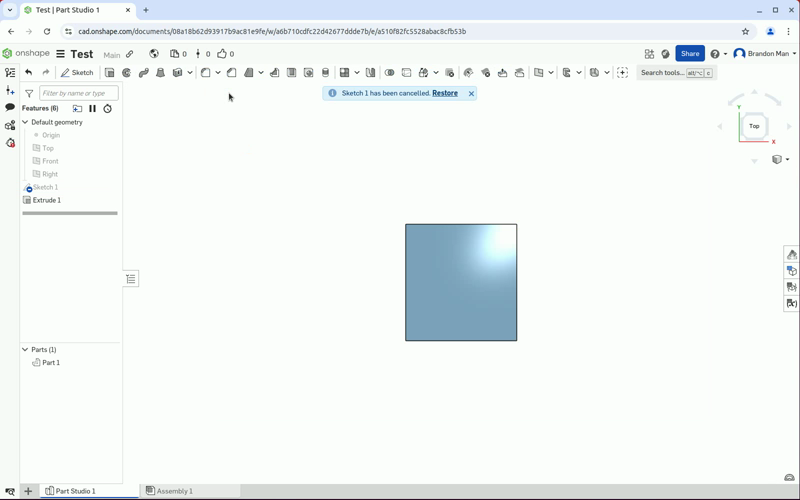
mouse_move(541, 75)
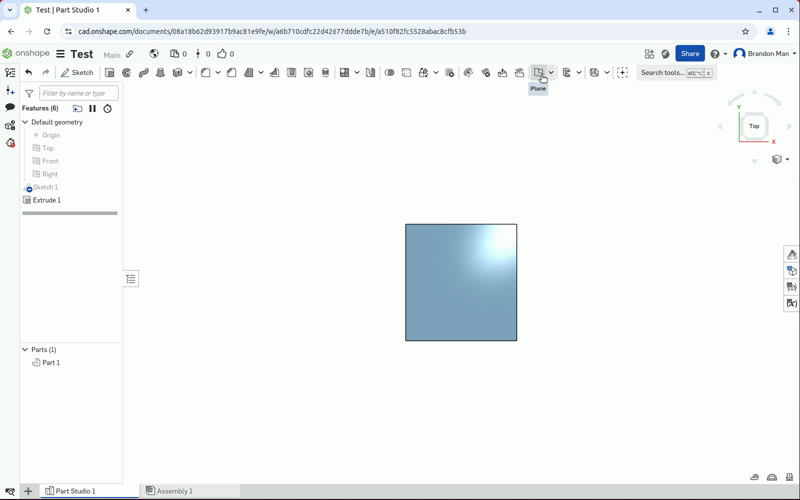
click(541, 75)
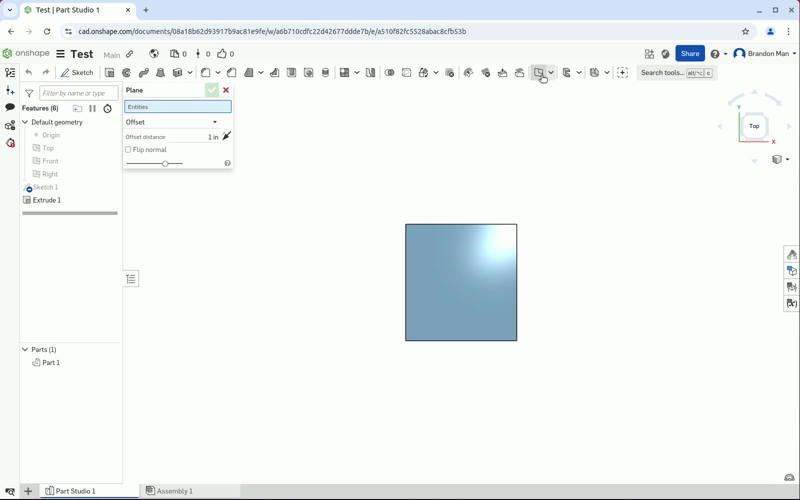
mouse_move(73, 150)
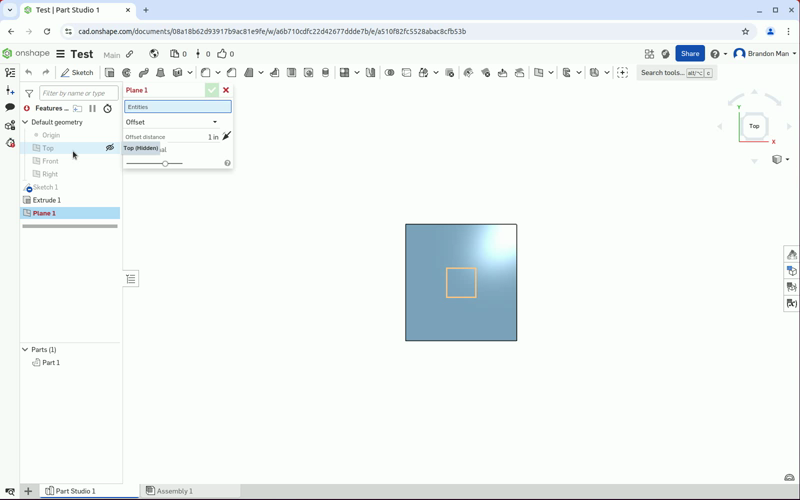
click(73, 150)
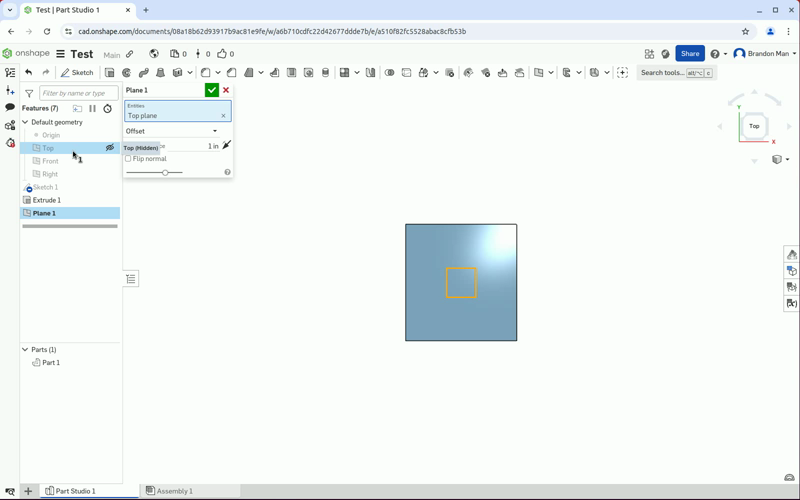
key(tab, 2)
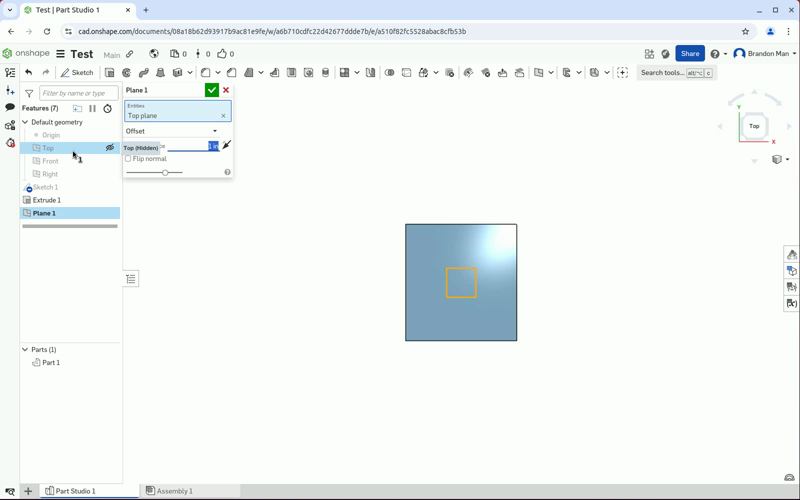
text(23.108)
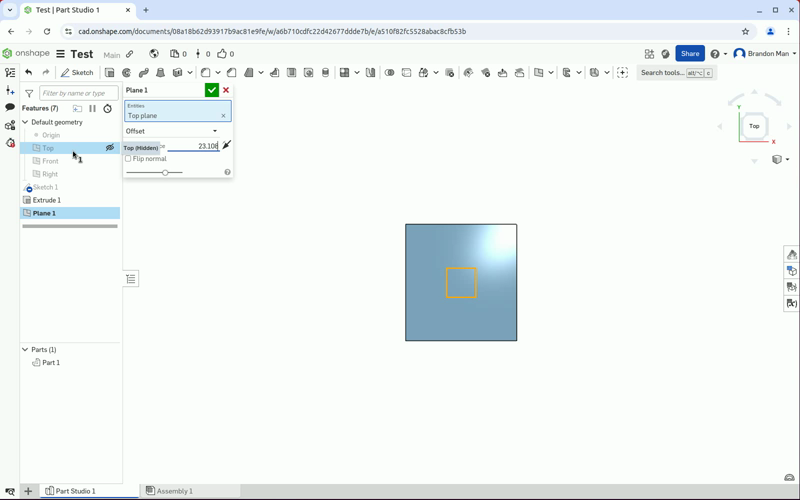
key(enter, 2)
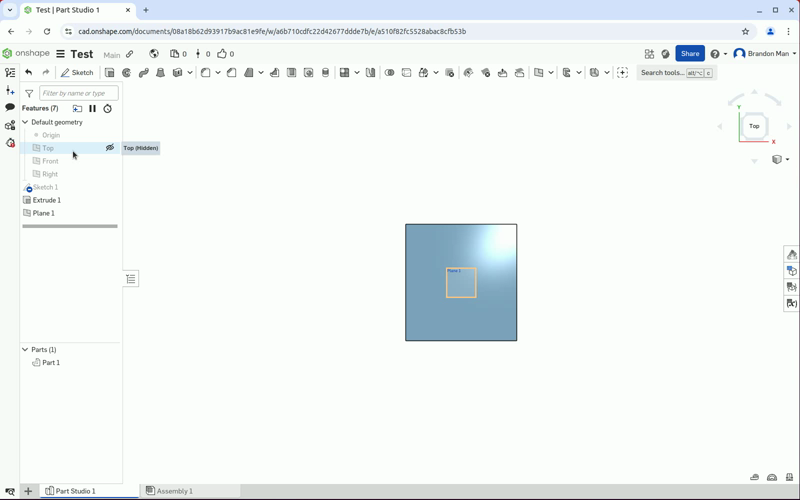
key(shift+s)
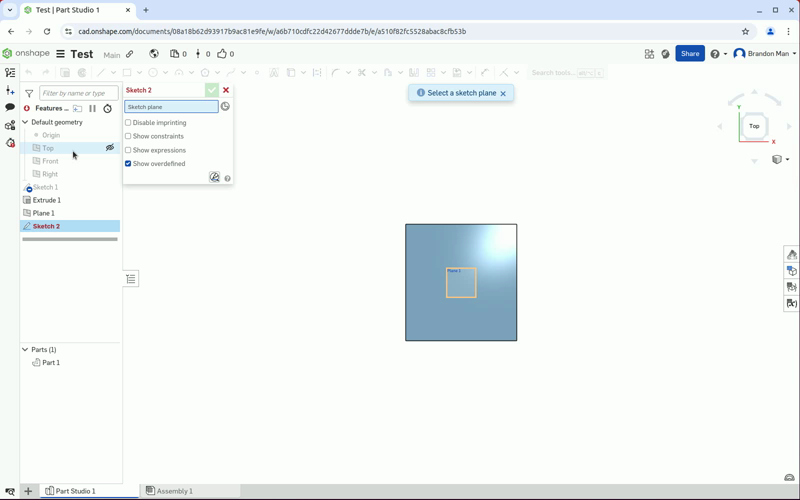
mouse_move(73, 215)
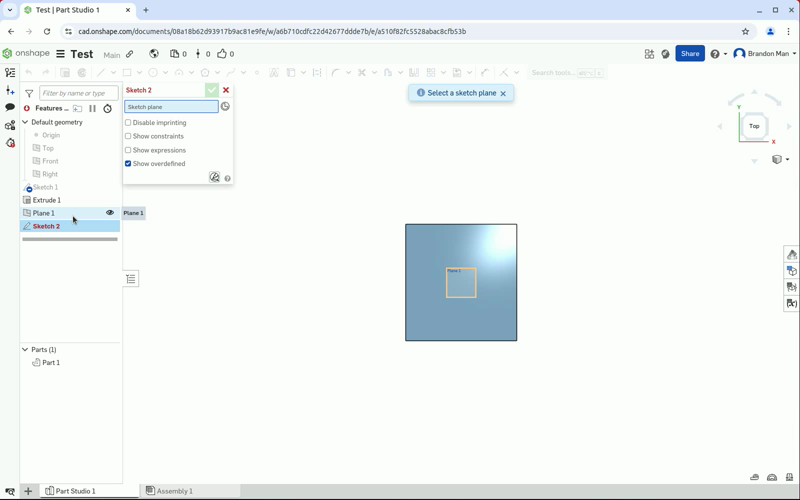
click(73, 215)
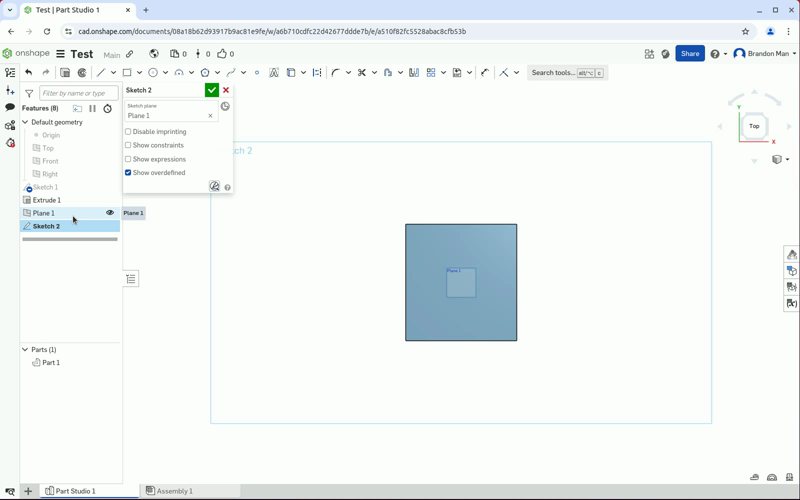
mouse_move(73, 352)
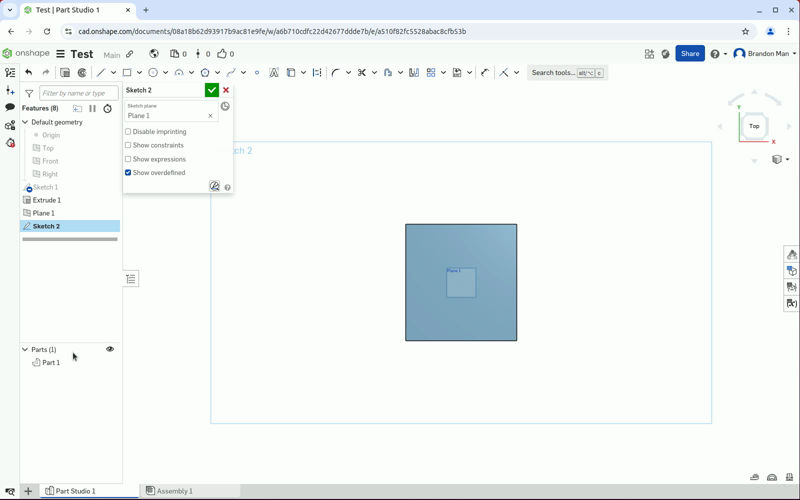
key(y)
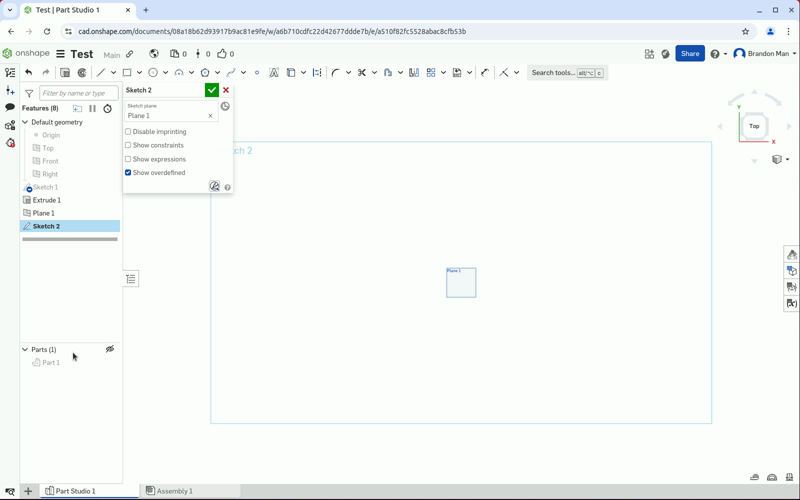
key(l)
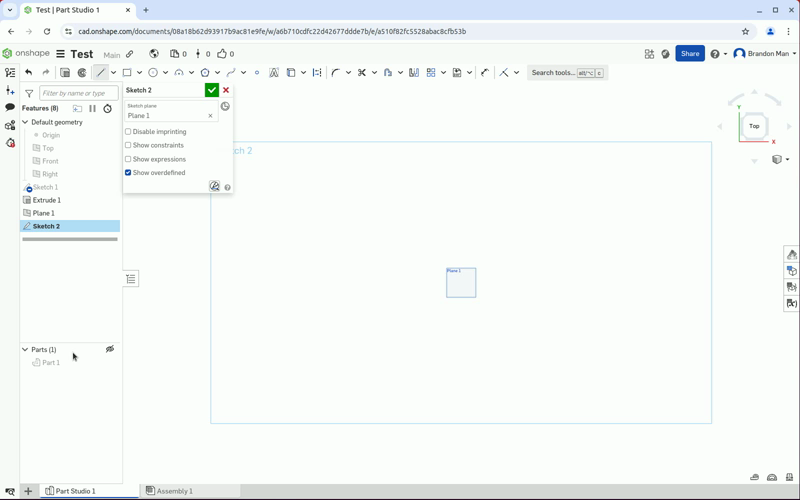
key_down(shift)
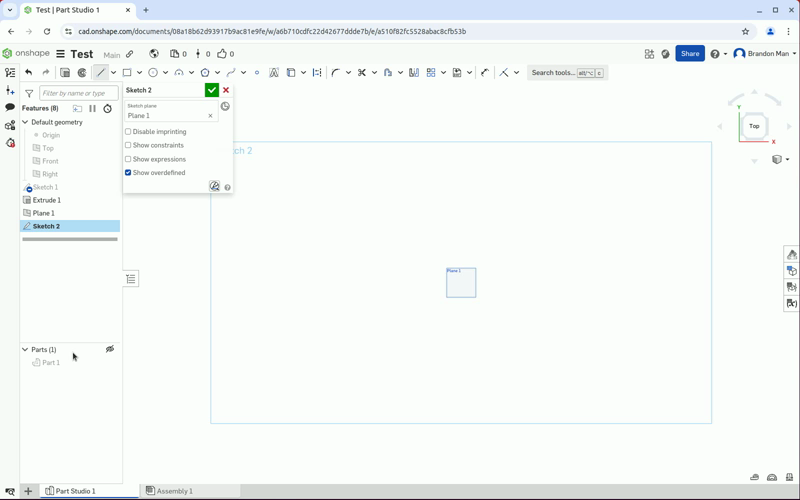
mouse_move(434, 340)
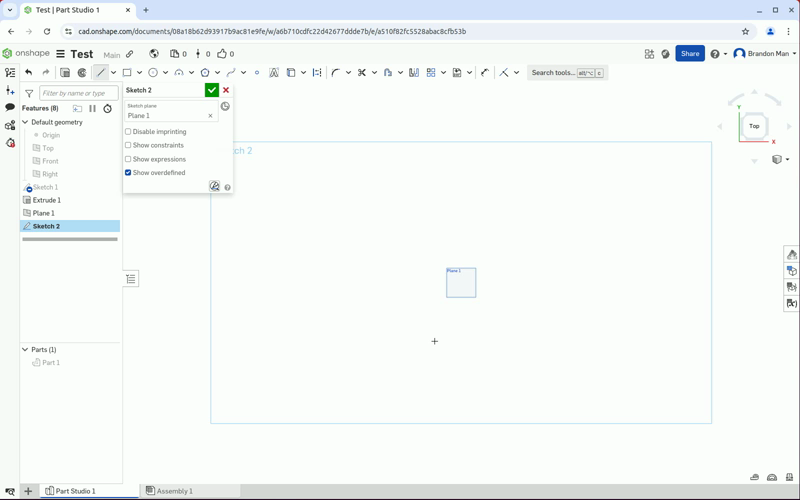
click(434, 340)
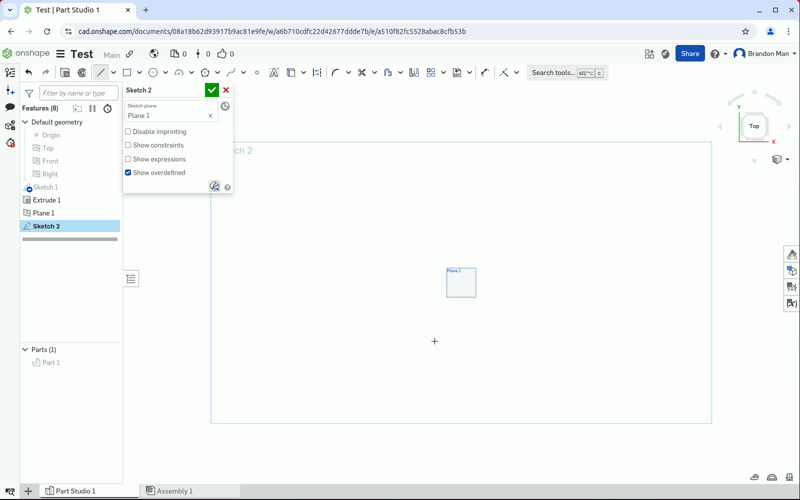
key_up(shift)
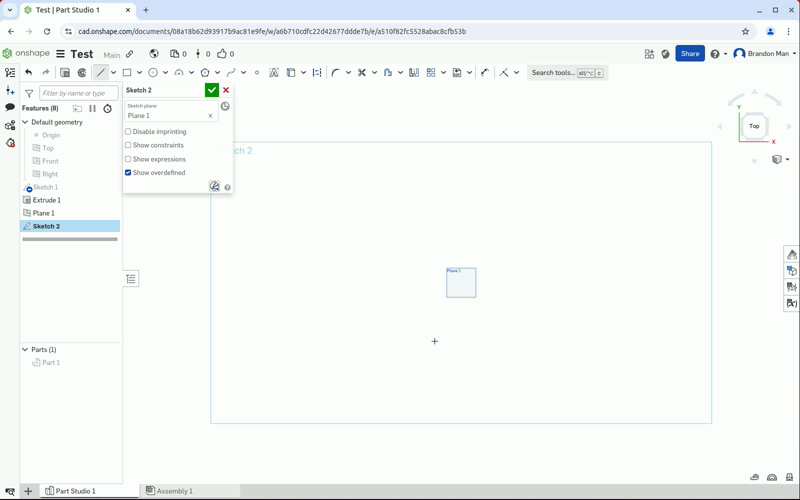
key_down(shift)
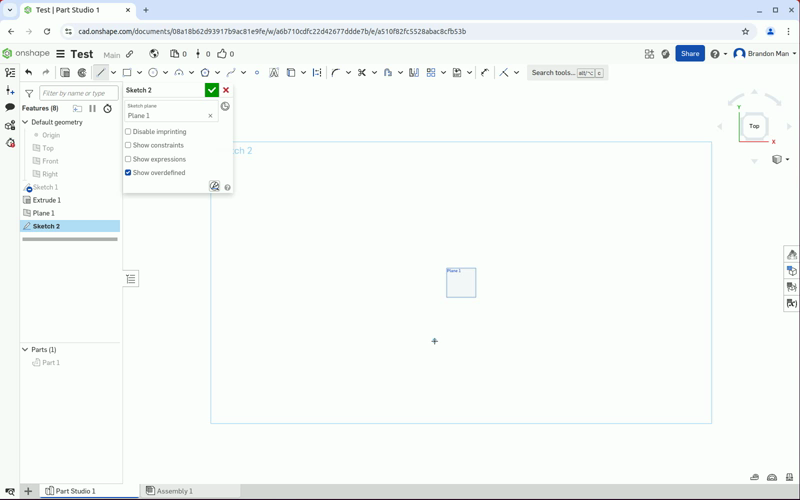
mouse_move(516, 340)
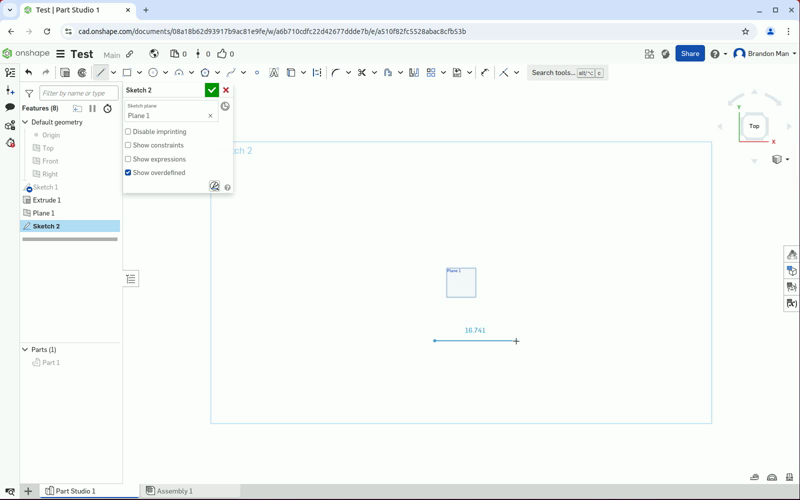
click(516, 340)
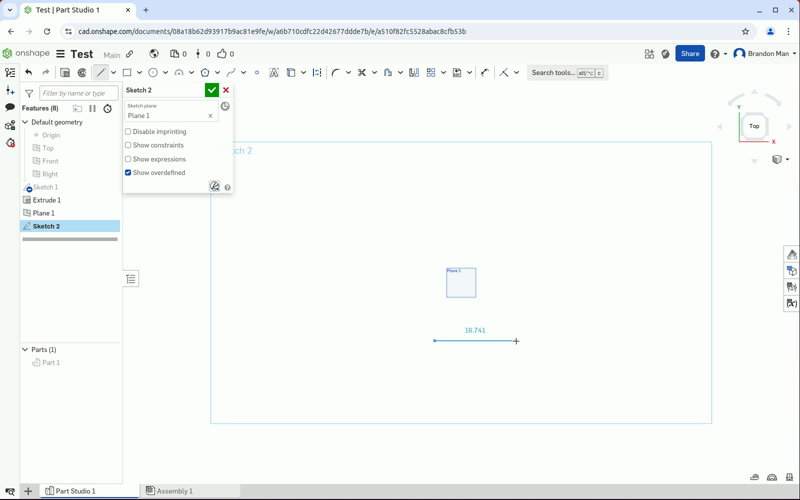
key_up(shift)
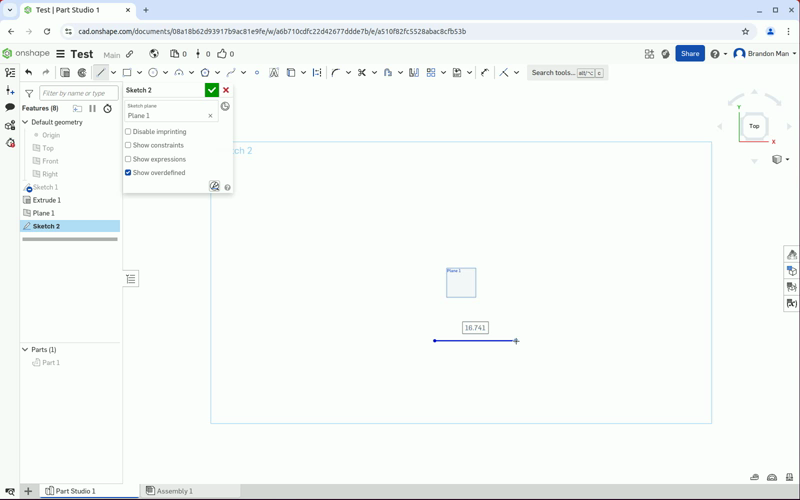
key_down(shift)
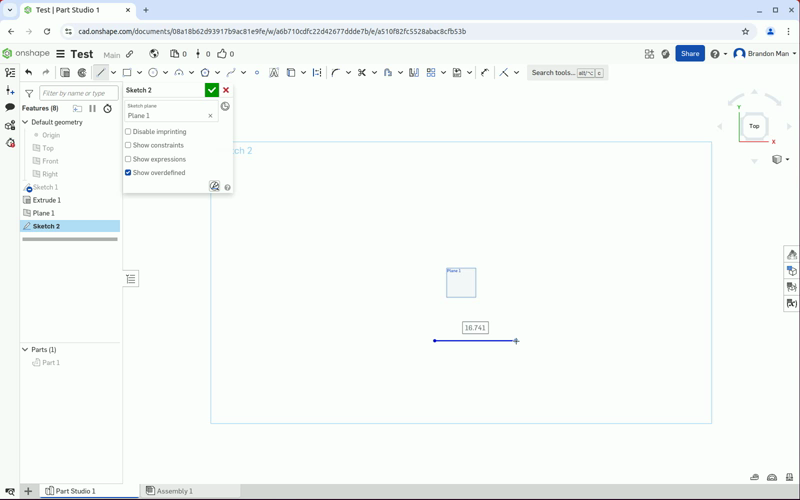
mouse_move(516, 254)
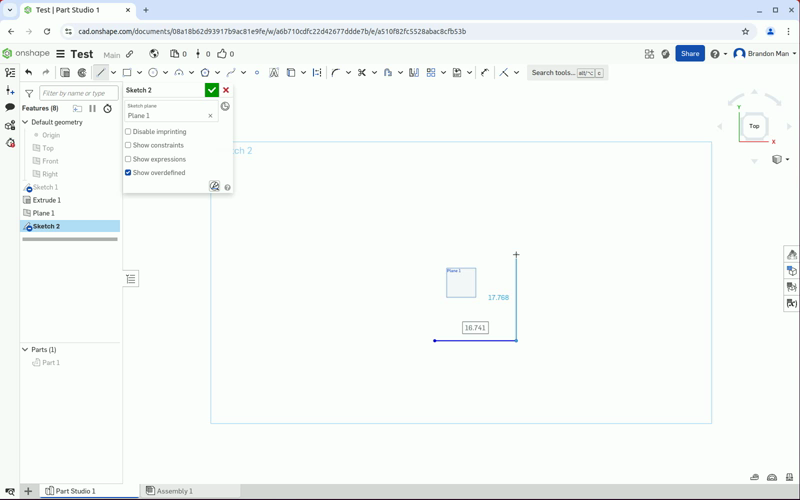
click(516, 254)
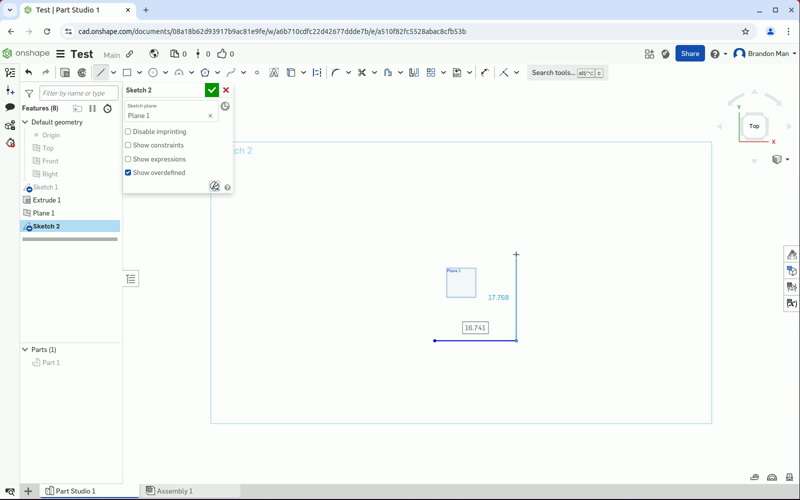
key_up(shift)
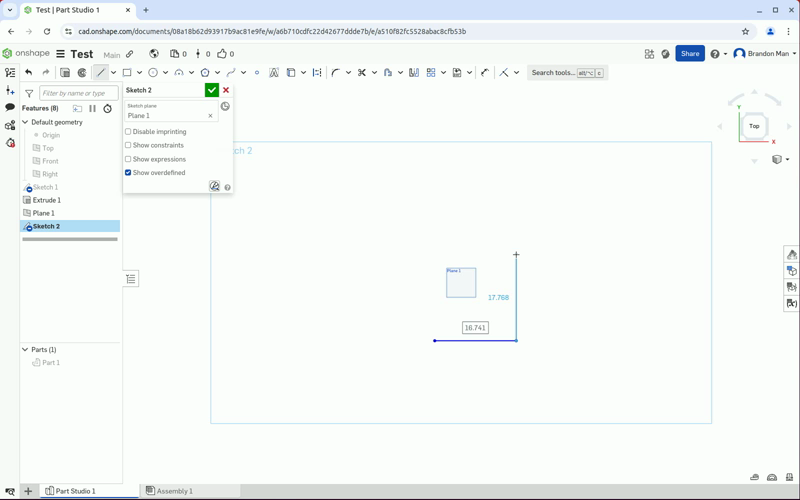
key_down(shift)
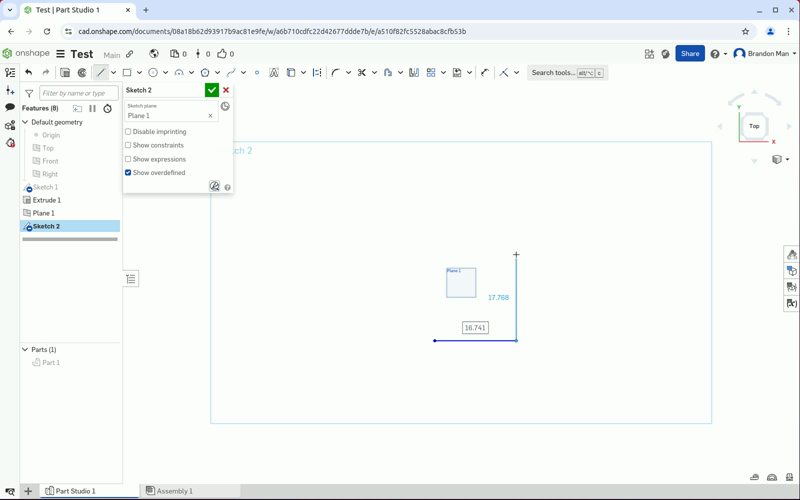
mouse_move(434, 254)
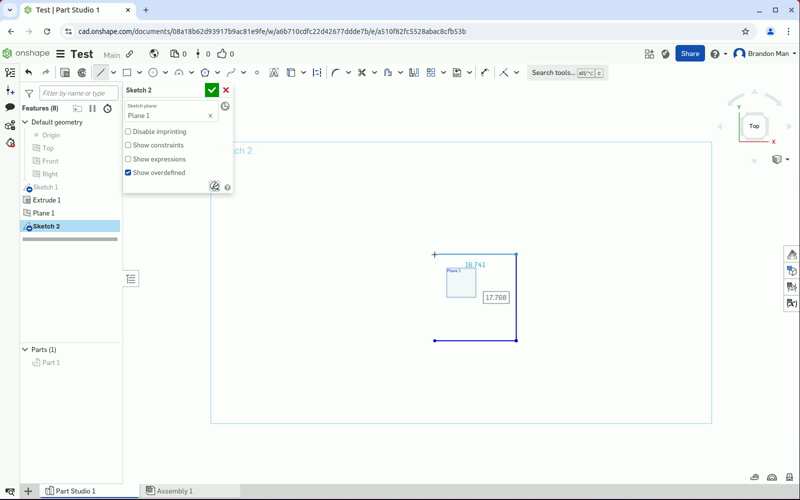
click(434, 254)
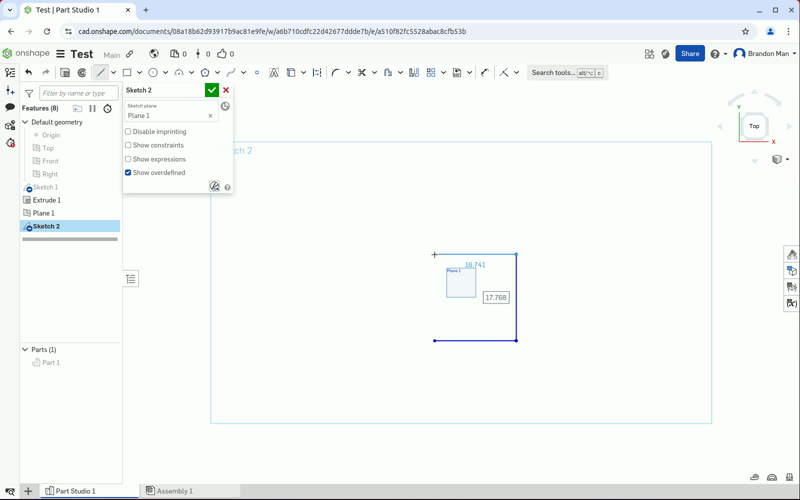
key_up(shift)
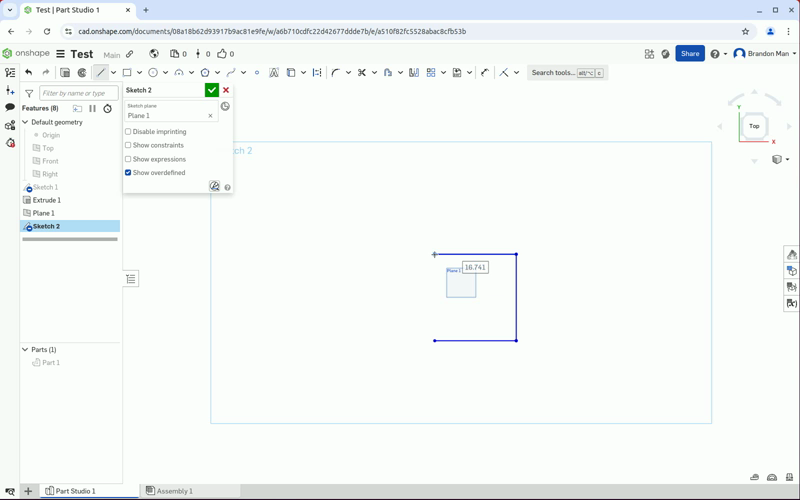
key_down(shift)
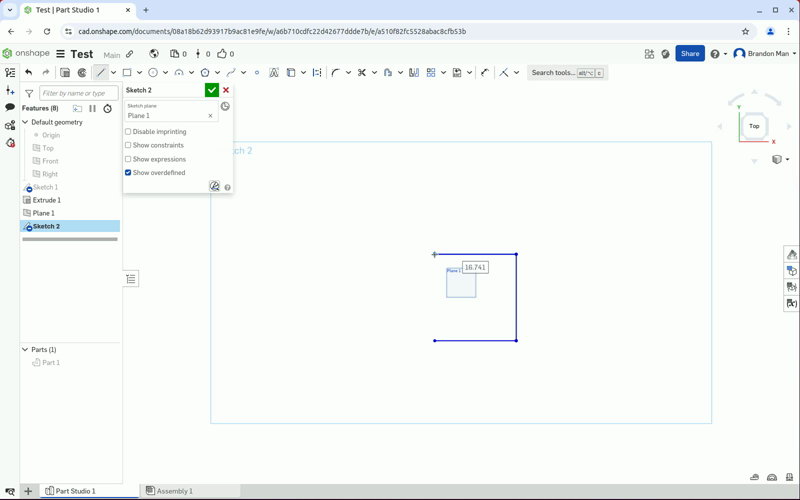
mouse_move(434, 340)
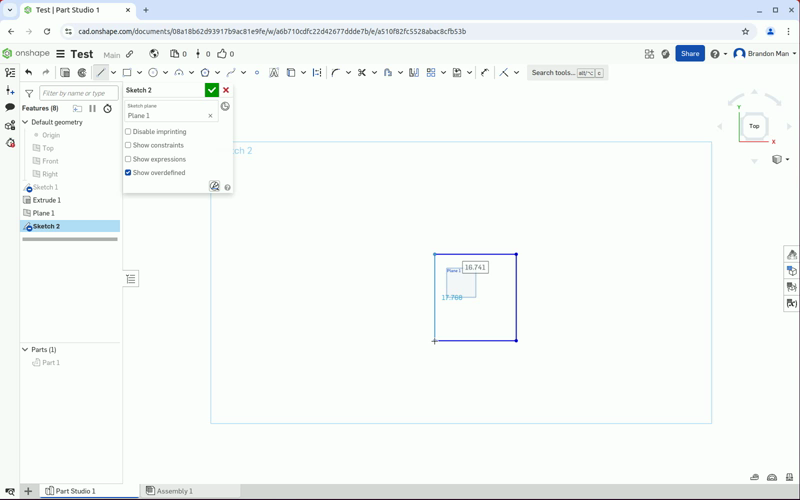
key_up(shift)
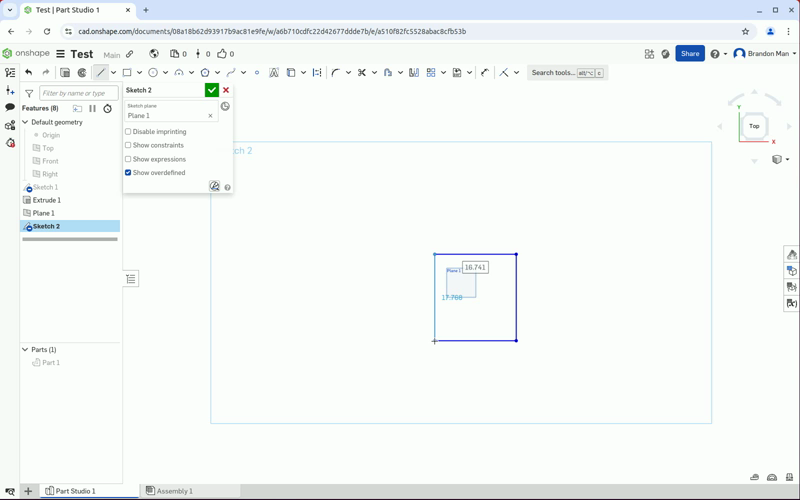
click(434, 340)
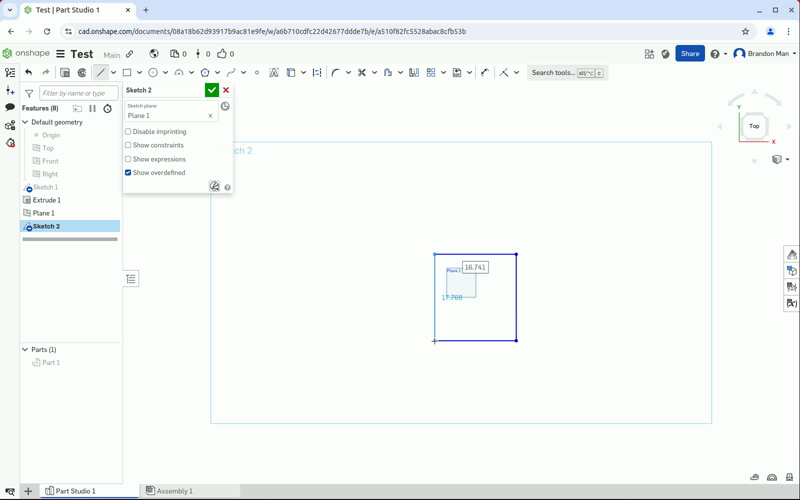
key(esc)
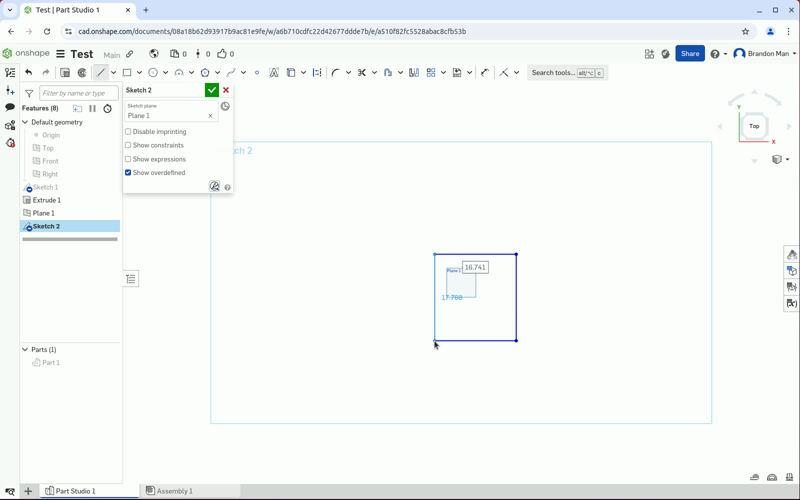
mouse_move(487, 267)
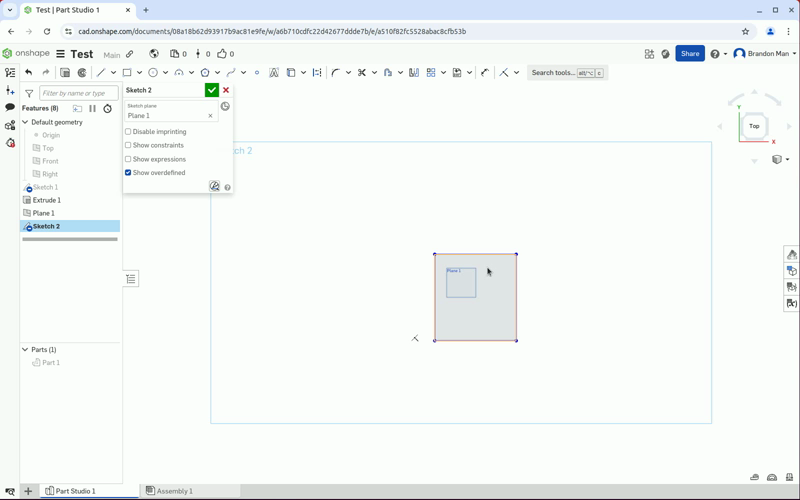
click(487, 267)
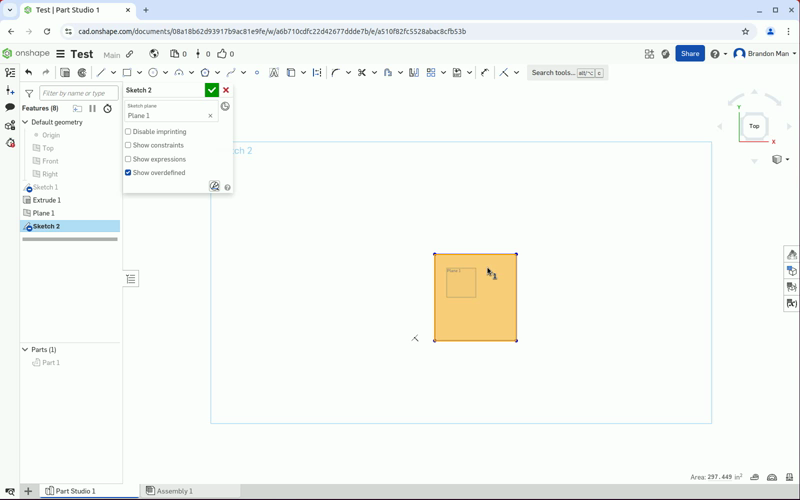
mouse_move(73, 352)
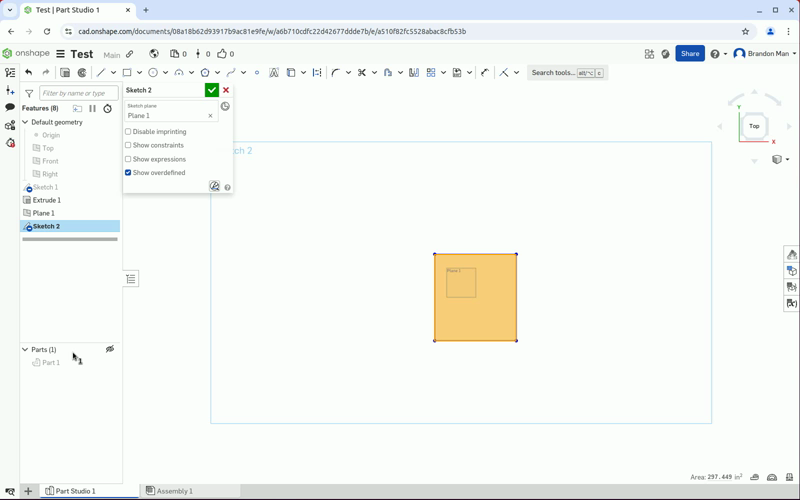
key(shift+y)
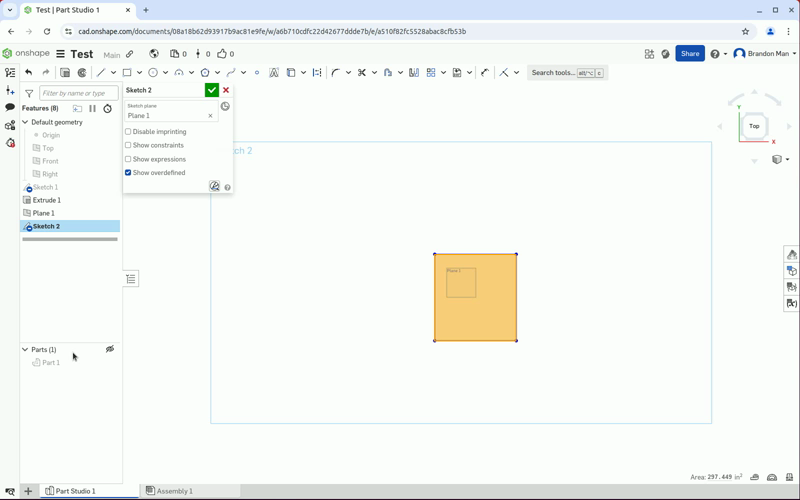
key(shift+e)
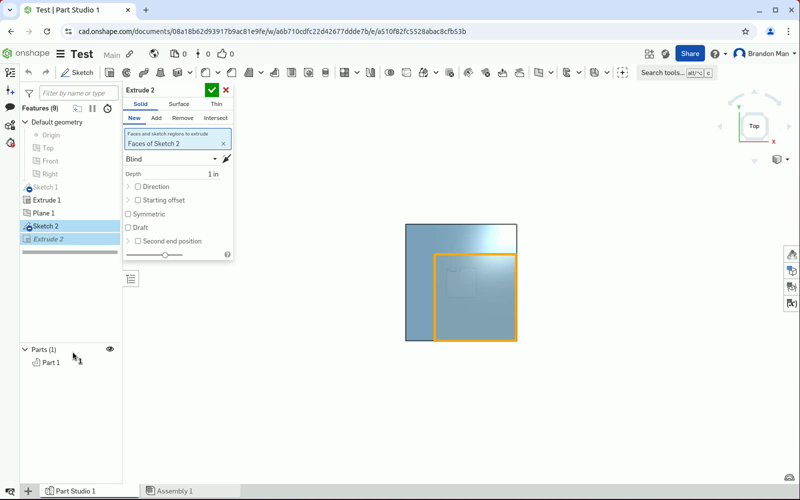
mouse_move(143, 106)
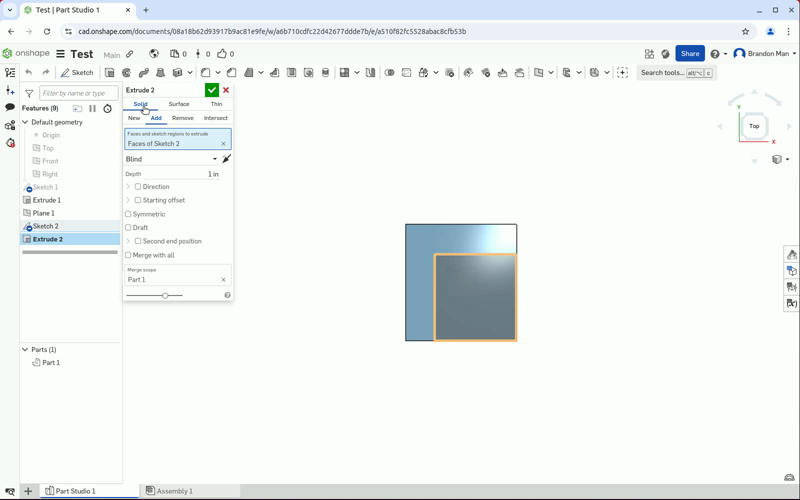
click(143, 106)
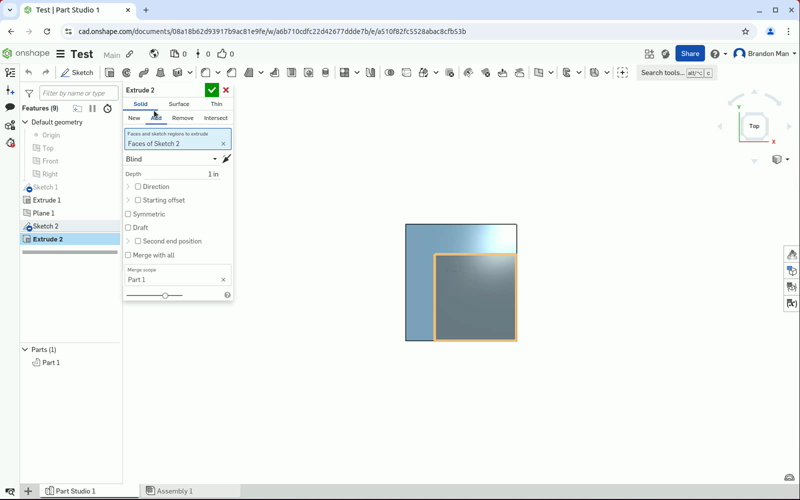
mouse_move(186, 120)
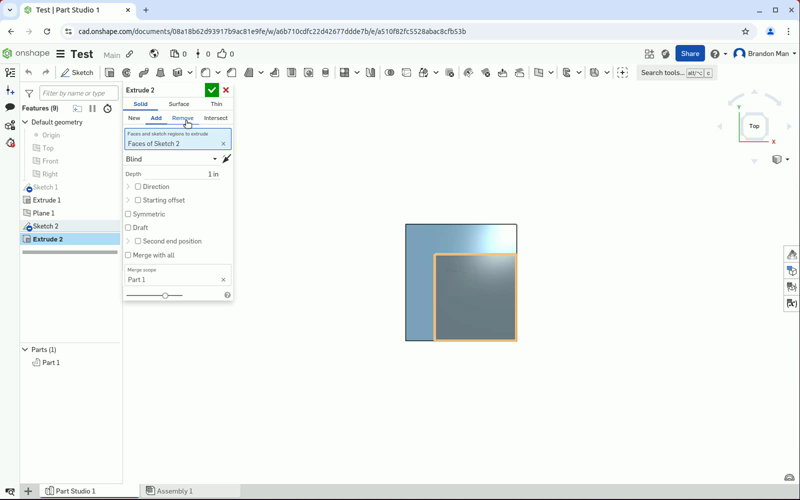
click(186, 120)
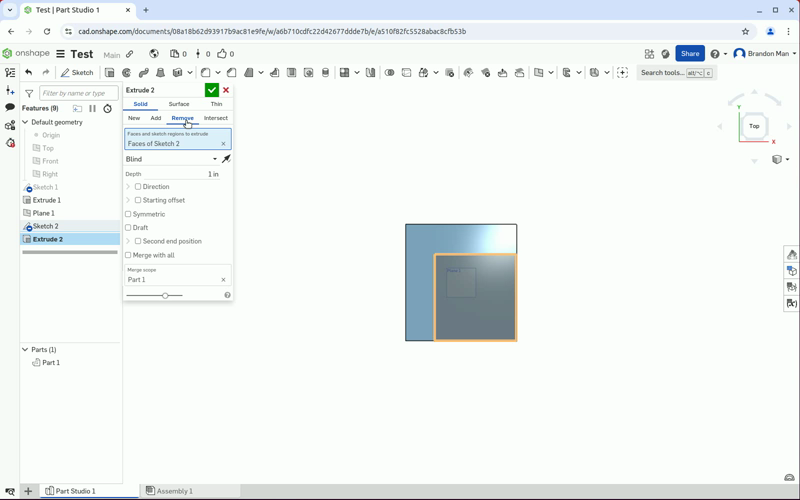
key(tab, 4)
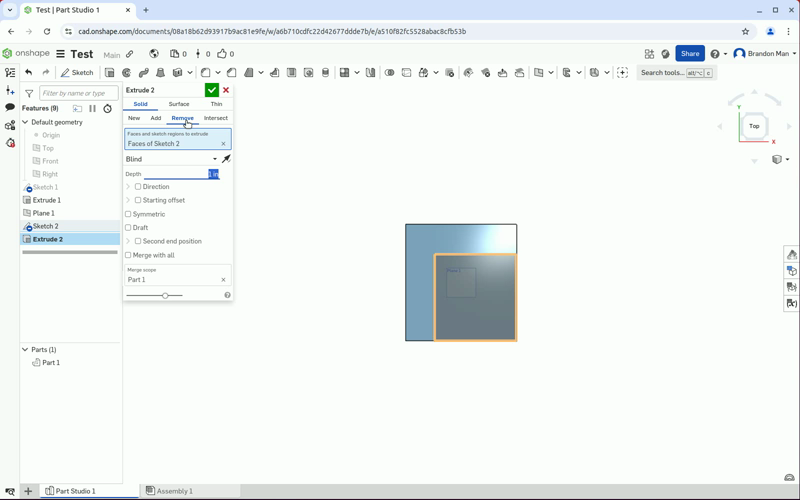
text(15.165)
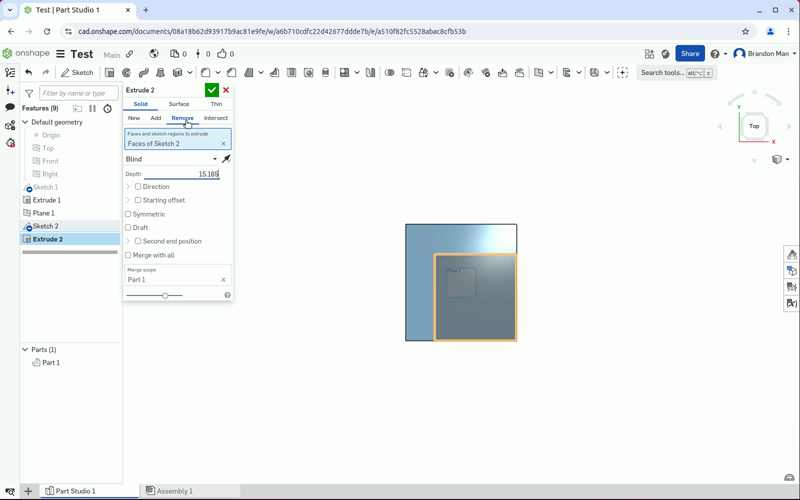
key(tab, 6)
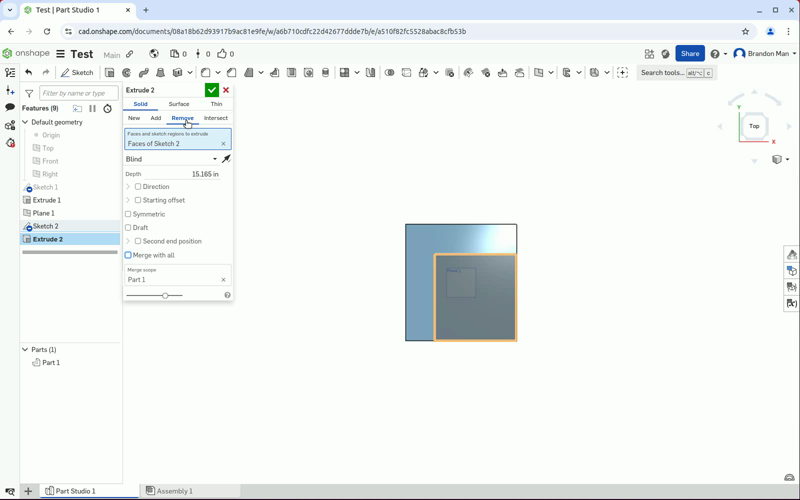
key(space)
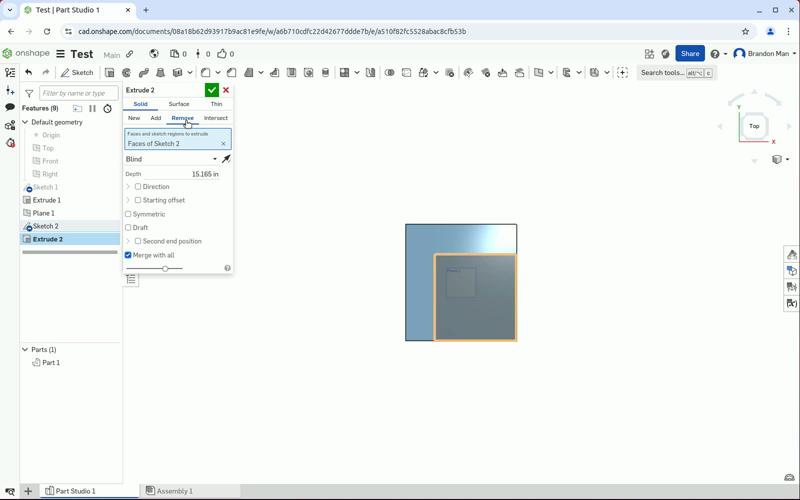
key(enter)
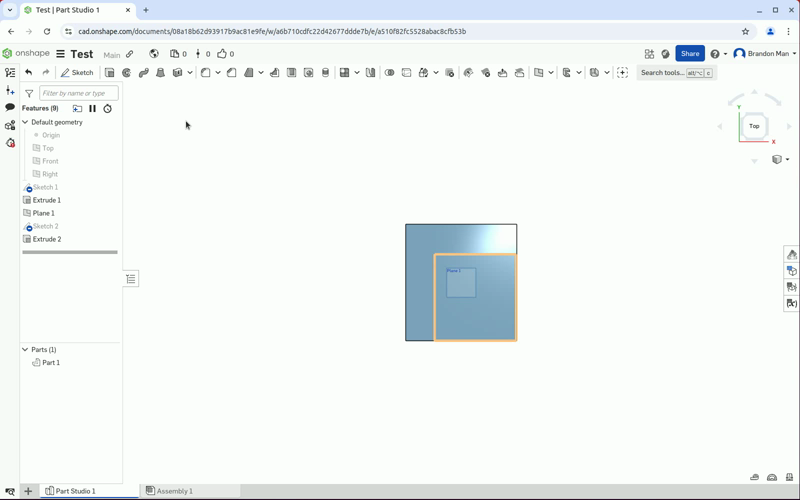
key(shift+h)
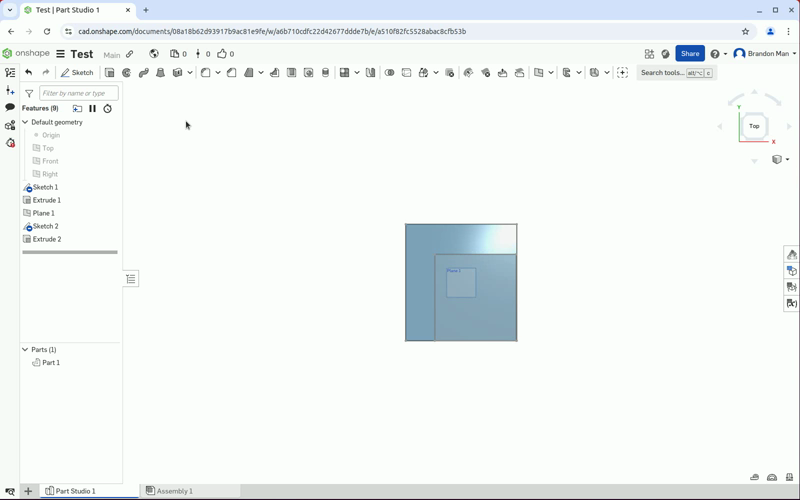
key(shift+h)
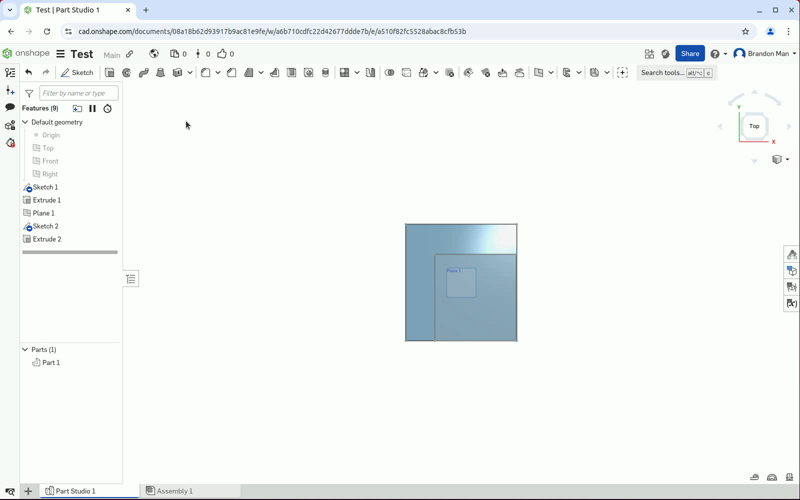
key(shift+7)
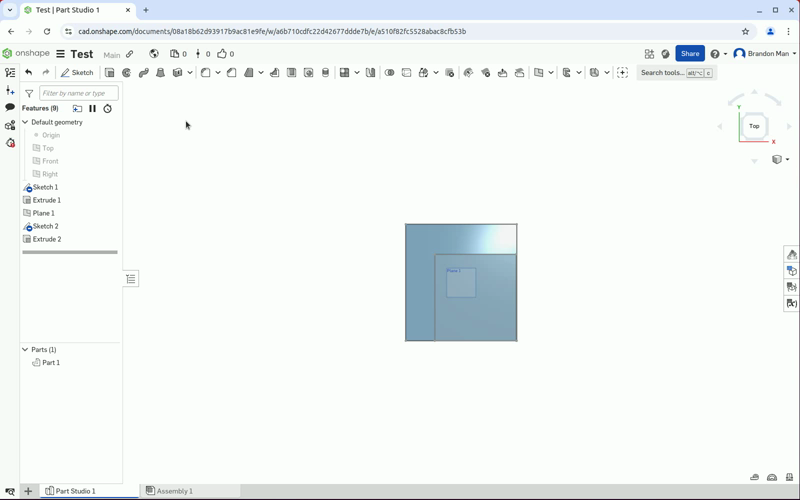
key(up, 3)
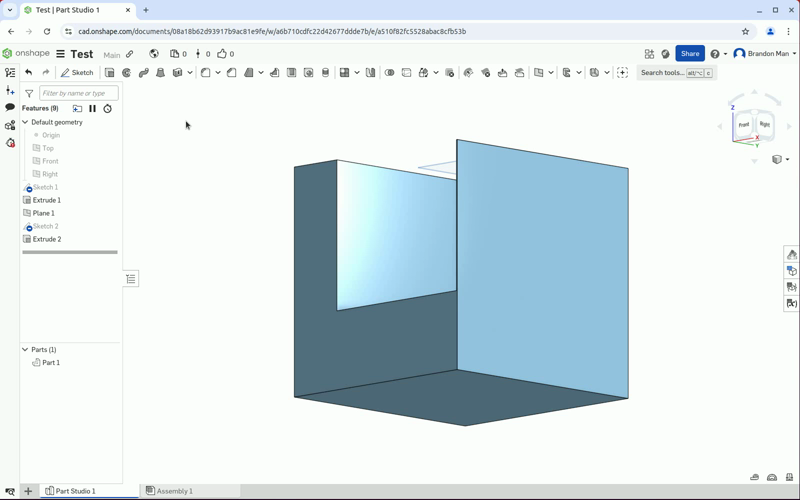
key(left, 3)
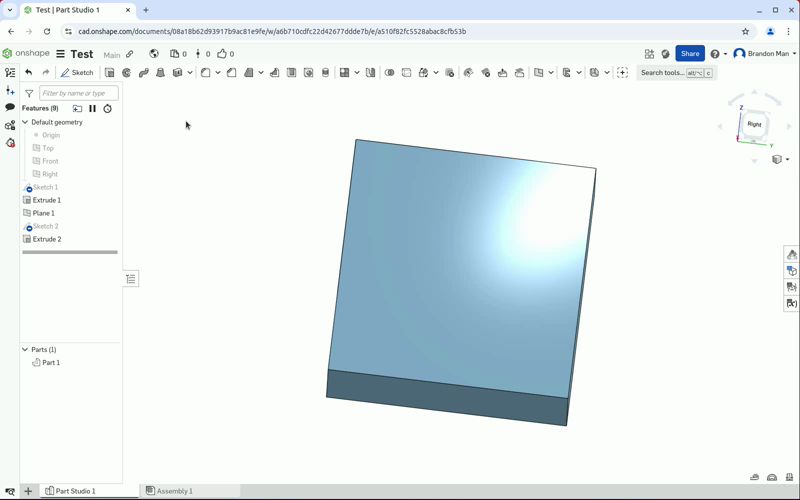
key(right, 3)
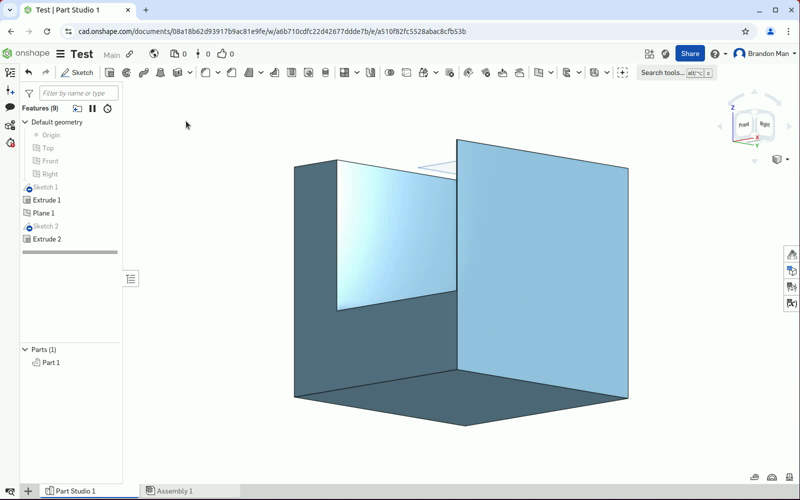
key(down, 3)
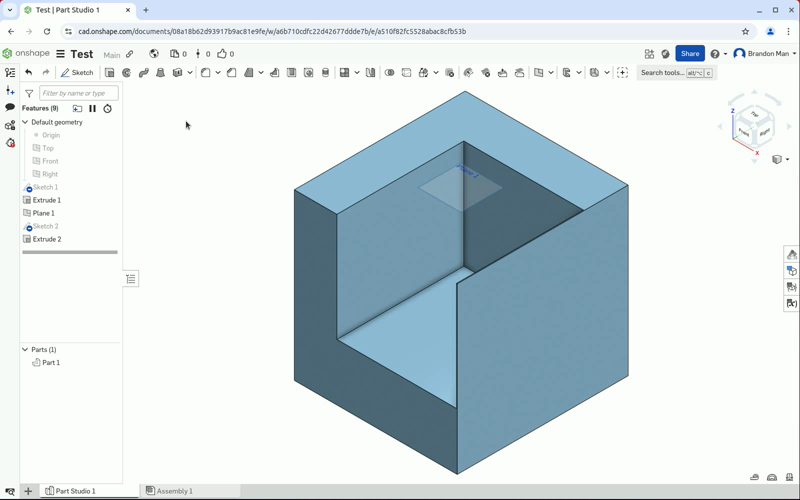
mouse_move(73, 189)
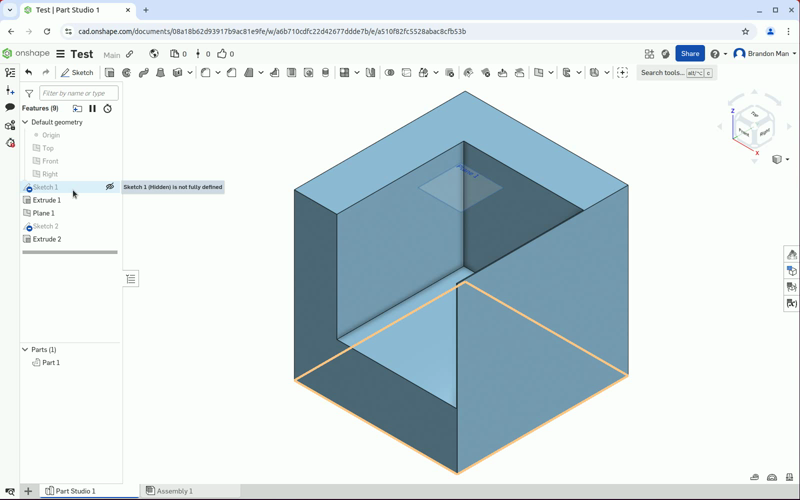
click(73, 189)